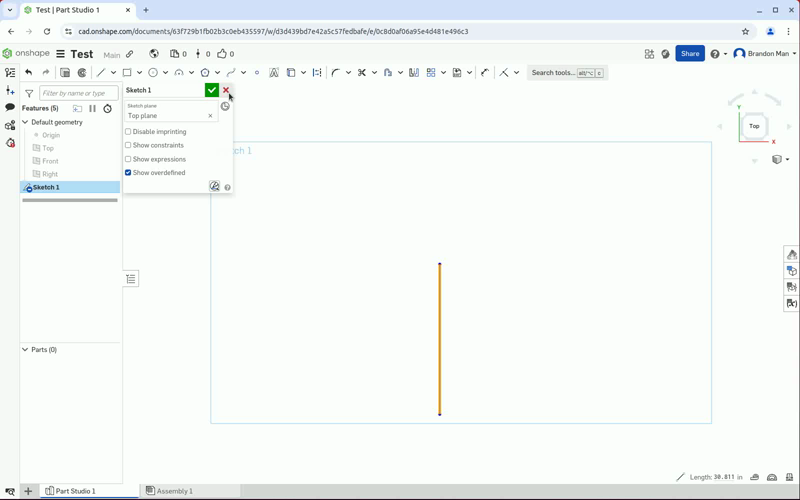
key(shift+h)
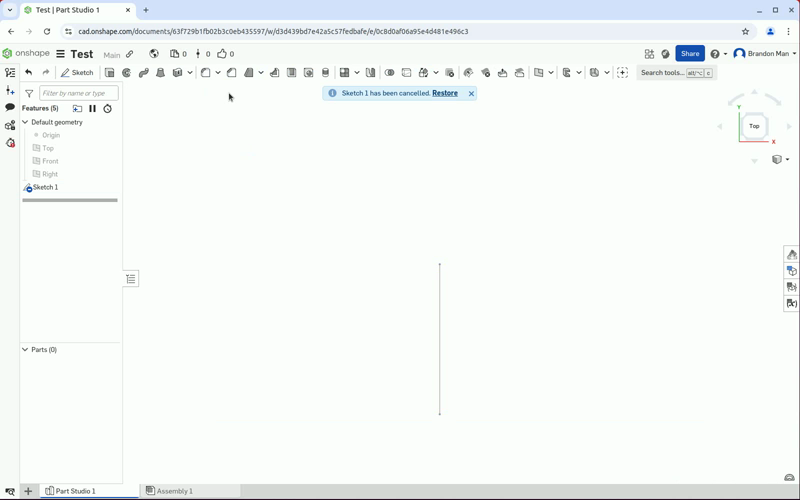
key(shift+s)
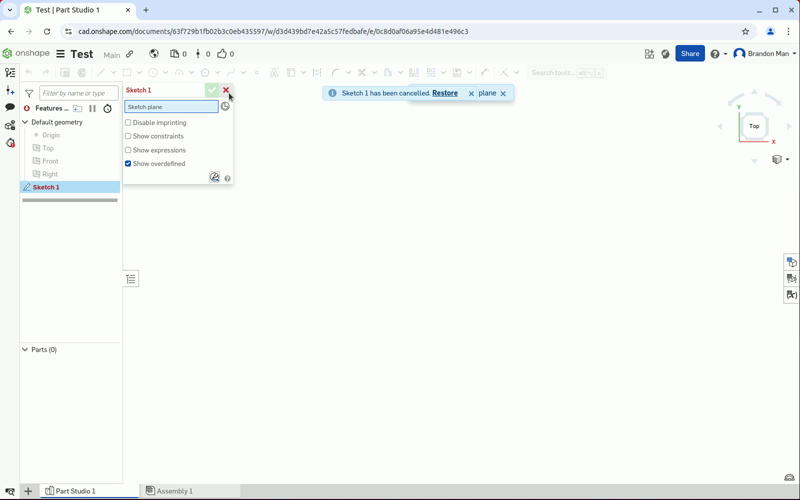
mouse_move(73, 150)
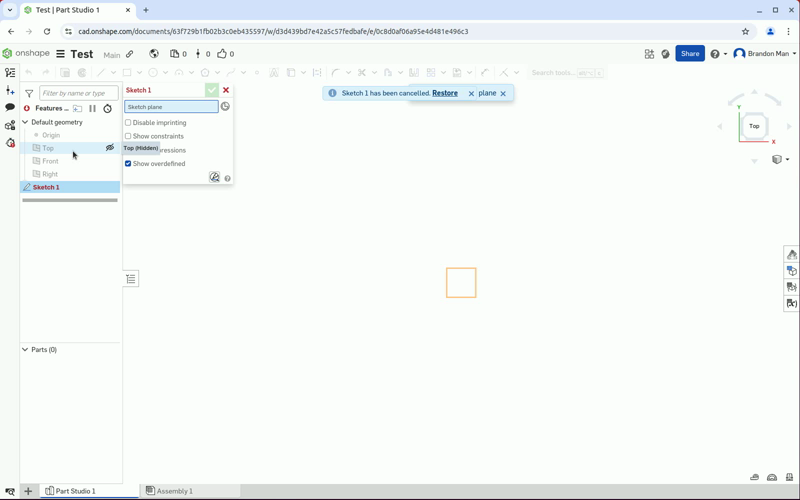
click(73, 150)
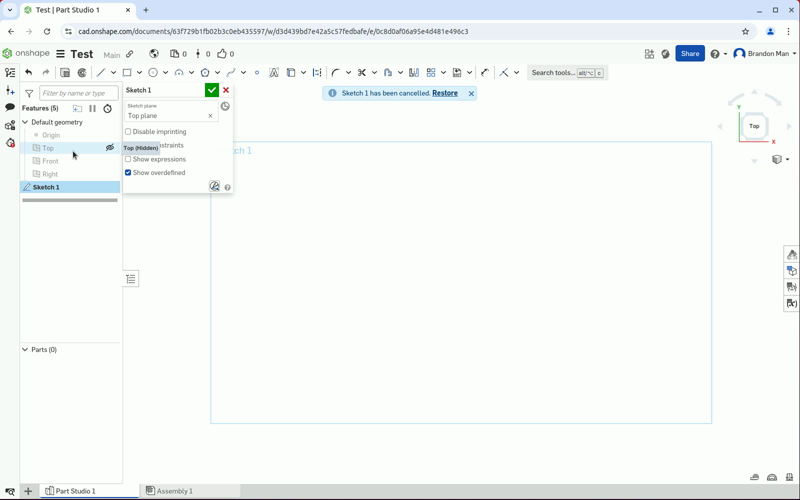
mouse_move(73, 352)
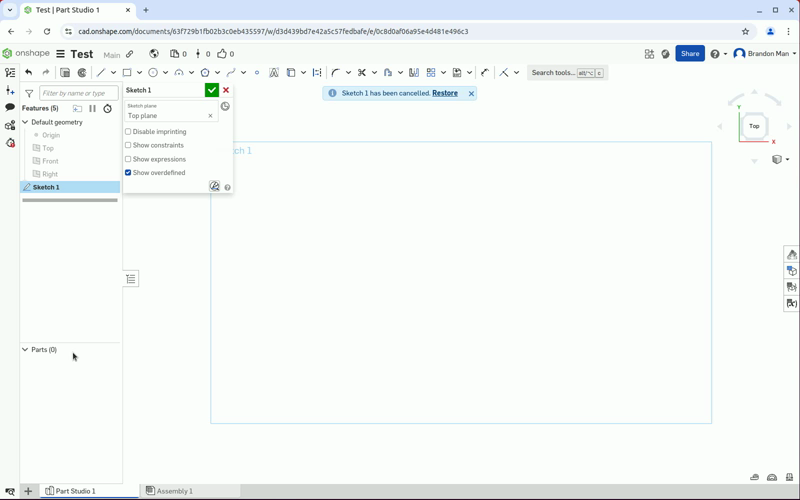
key(y)
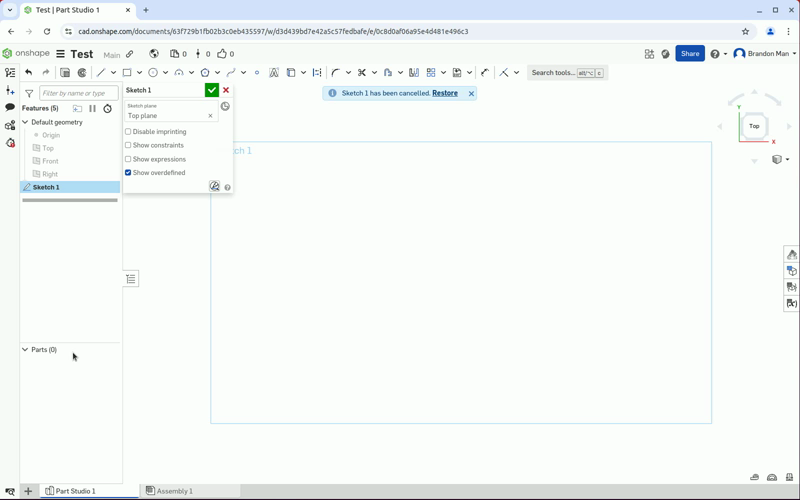
key(l)
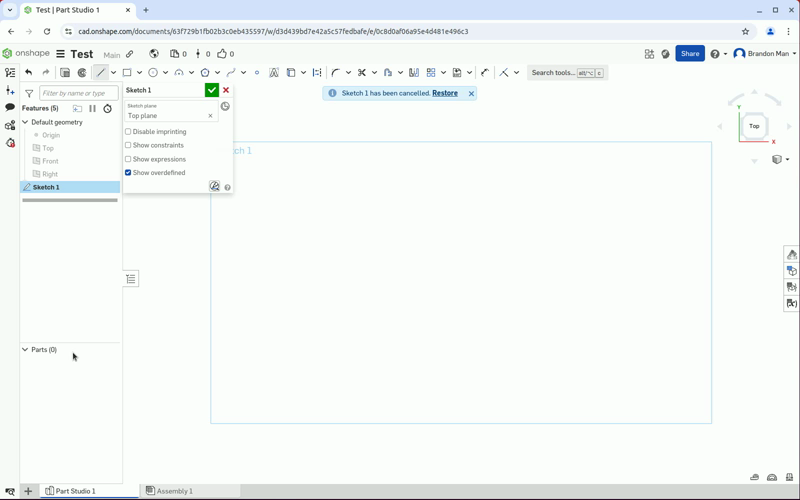
key_down(shift)
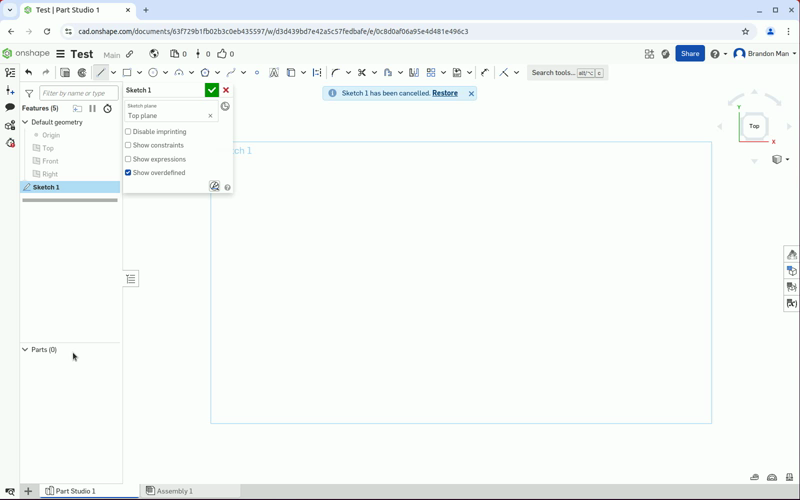
mouse_move(451, 293)
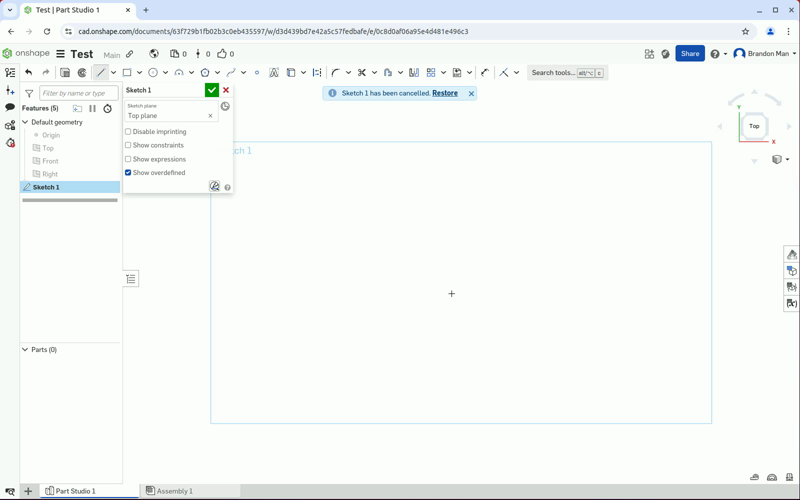
click(451, 293)
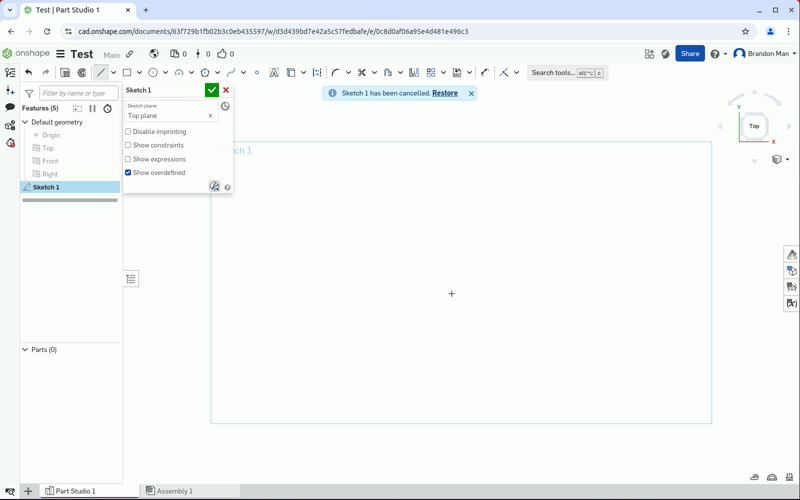
key_up(shift)
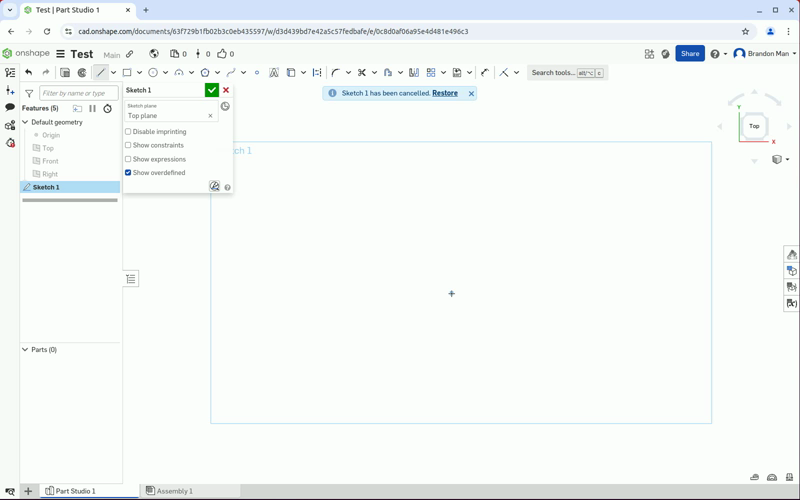
key_down(shift)
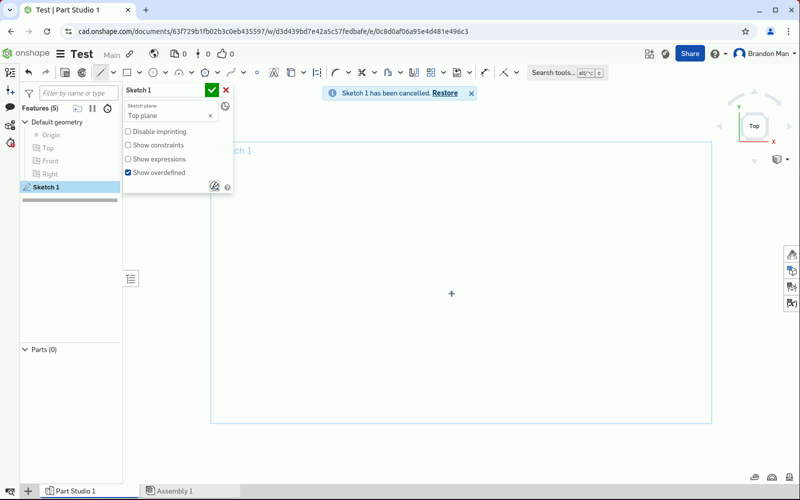
mouse_move(481, 293)
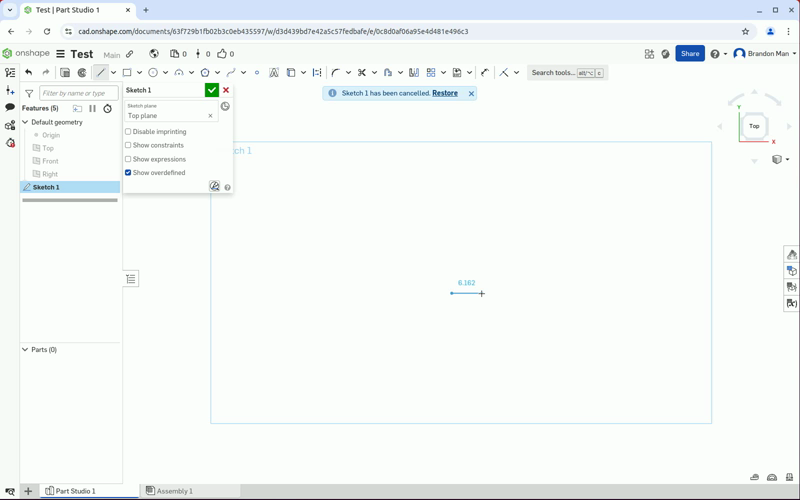
mouse_move(470, 293)
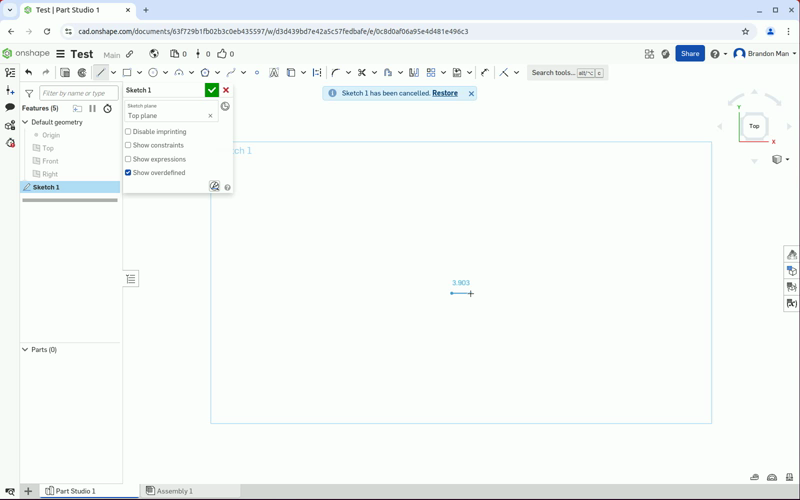
click(470, 293)
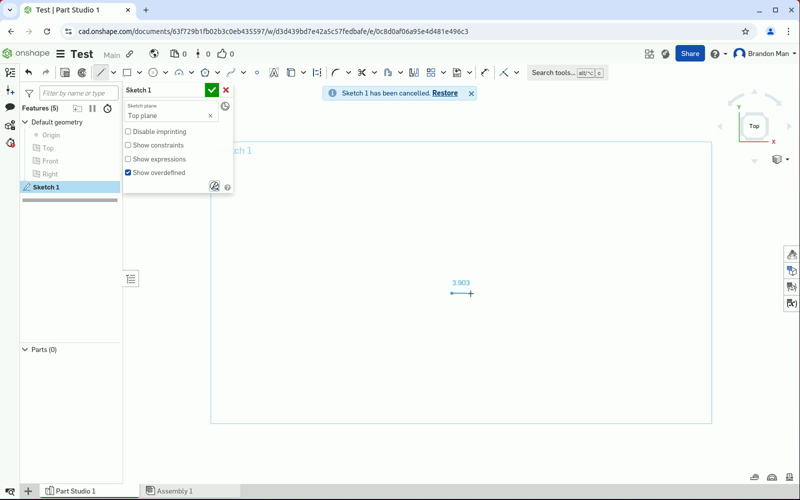
key_up(shift)
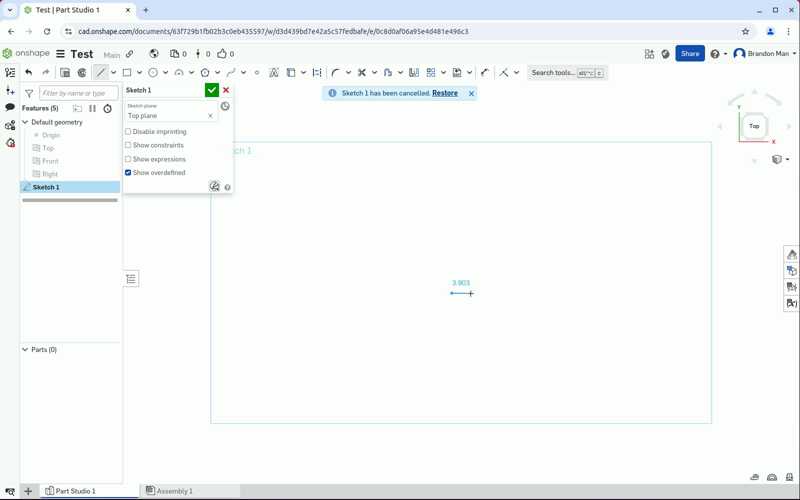
key_down(shift)
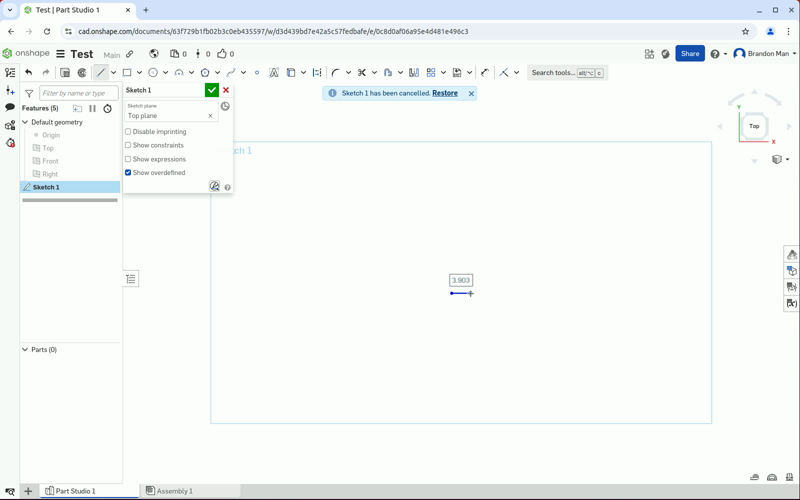
mouse_move(500, 293)
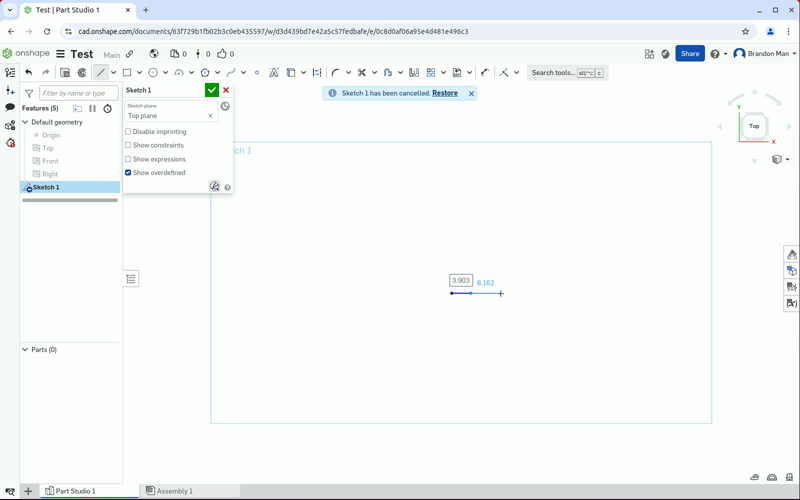
mouse_move(470, 264)
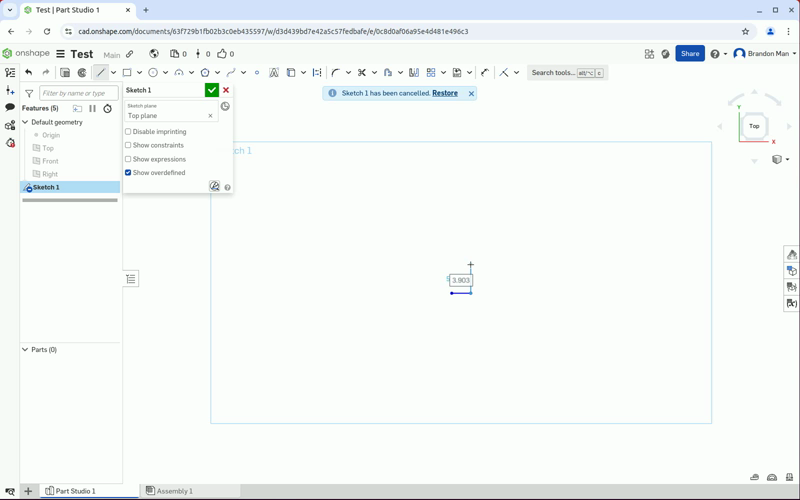
click(470, 264)
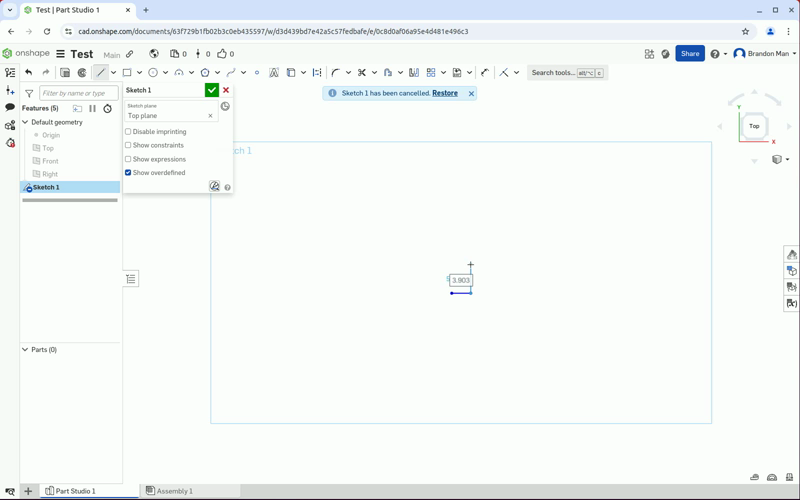
key_up(shift)
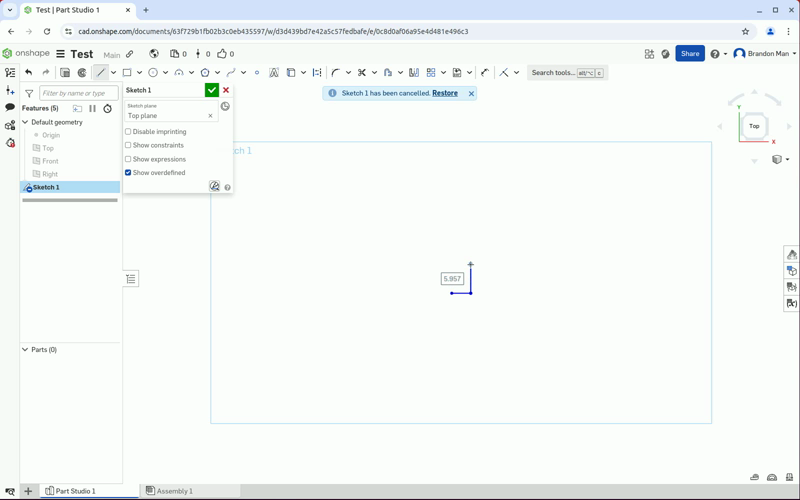
key_down(shift)
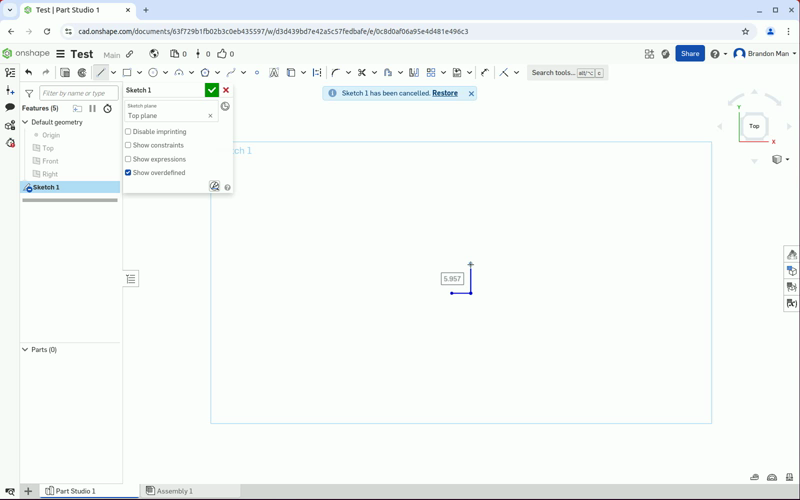
mouse_move(500, 264)
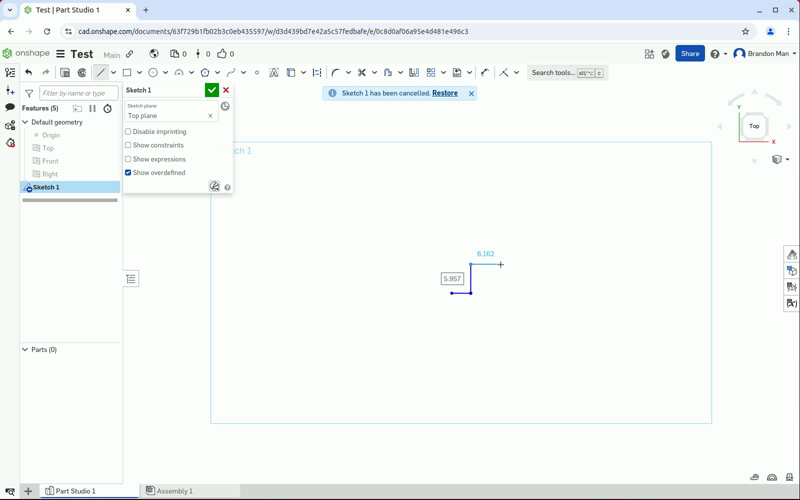
mouse_move(451, 264)
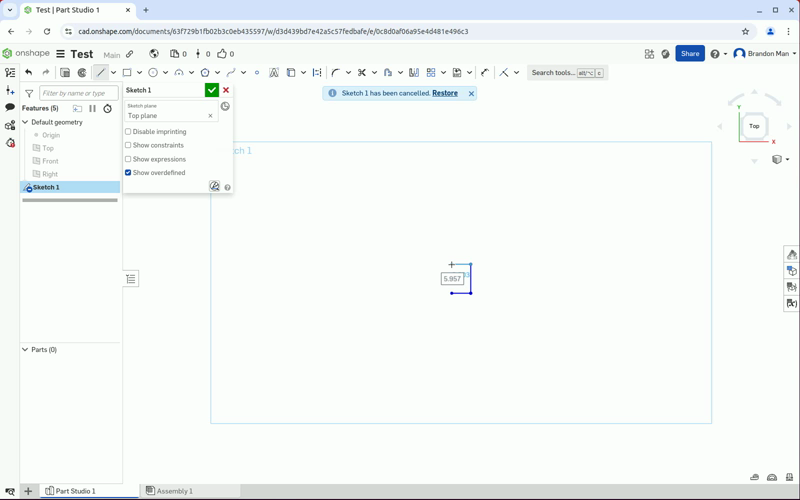
click(451, 264)
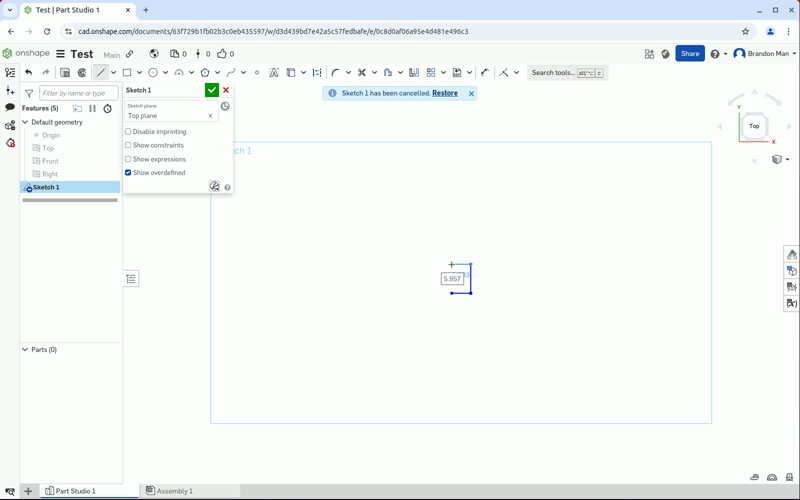
key_up(shift)
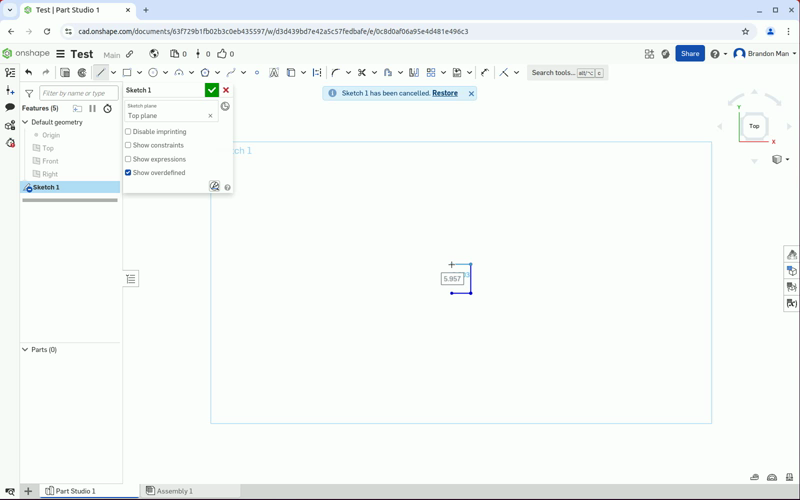
mouse_move(481, 264)
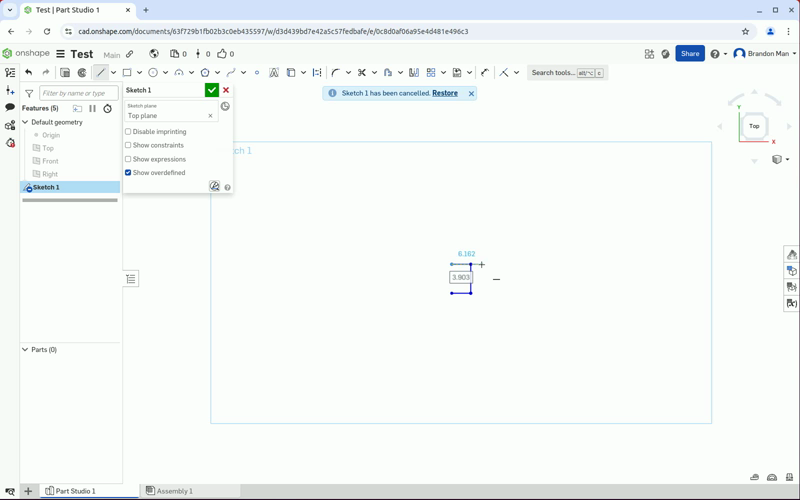
key_down(shift)
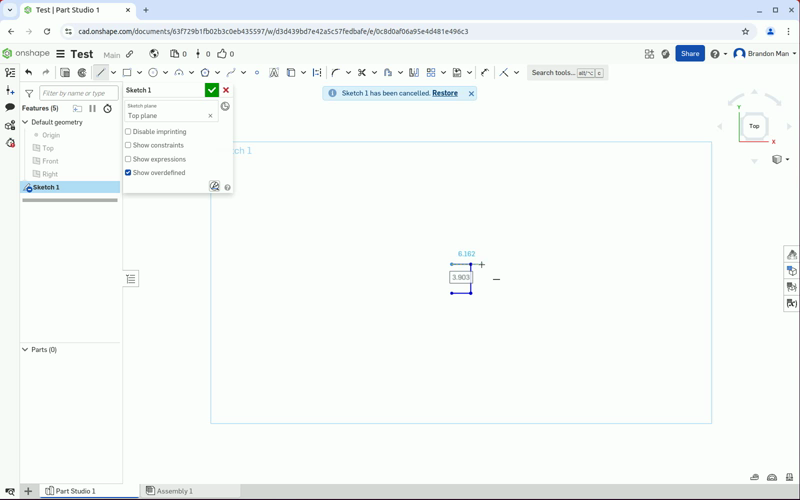
mouse_move(451, 293)
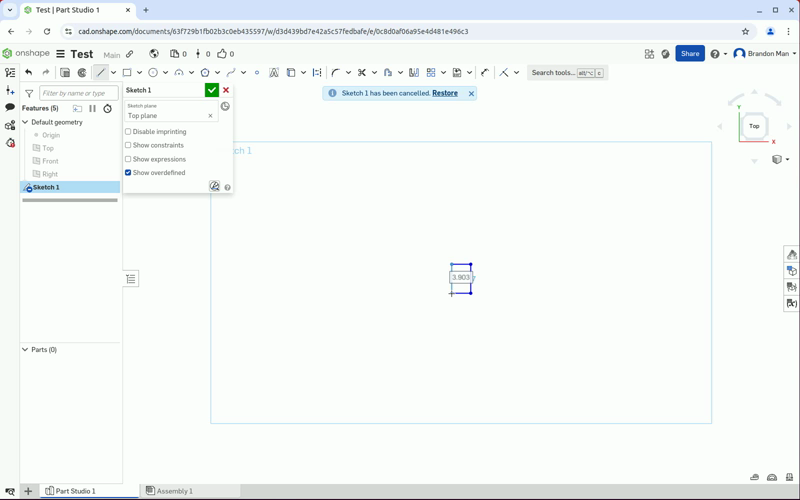
key_up(shift)
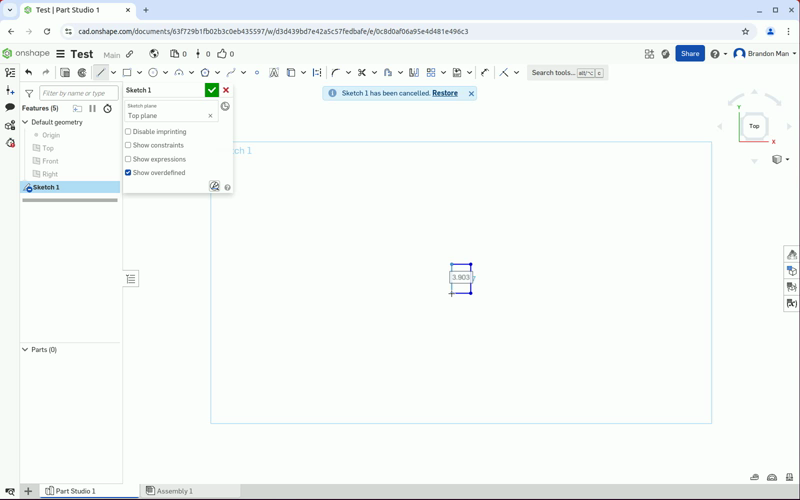
click(451, 293)
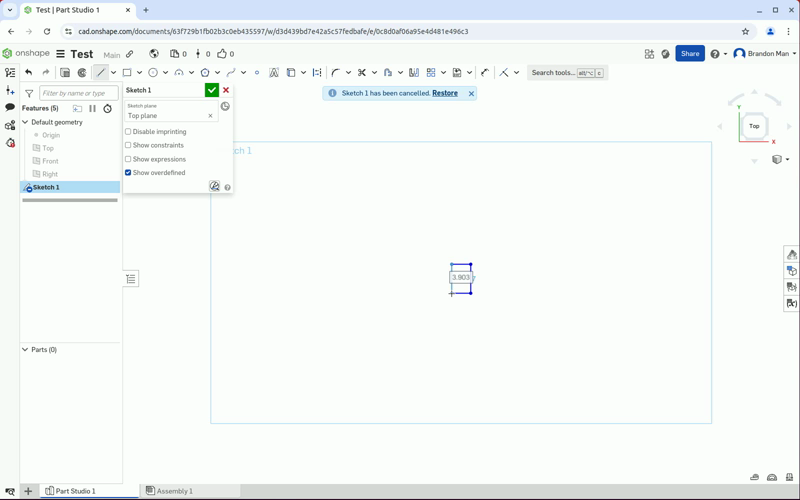
key(esc)
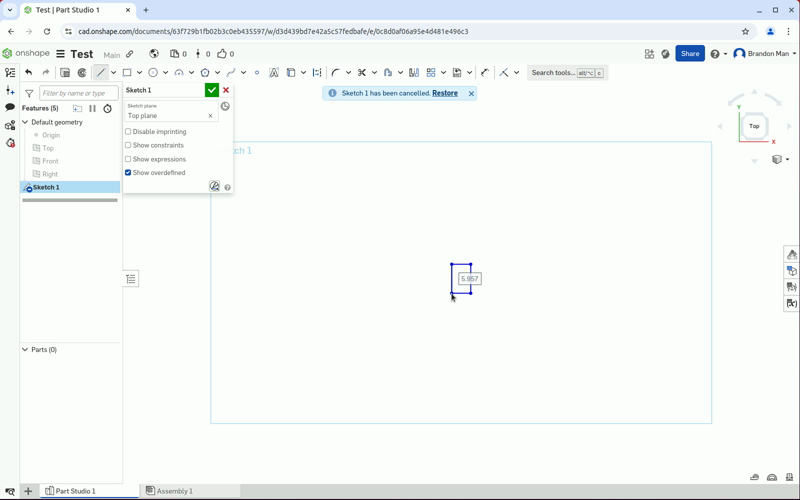
mouse_move(468, 290)
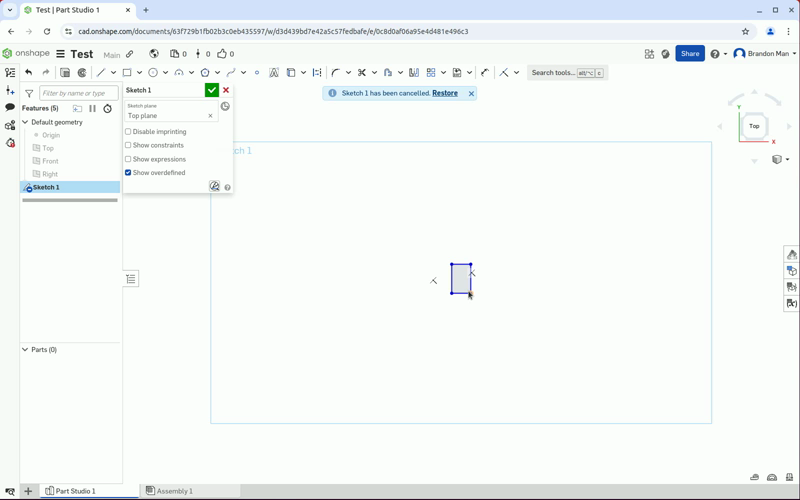
scroll(6)
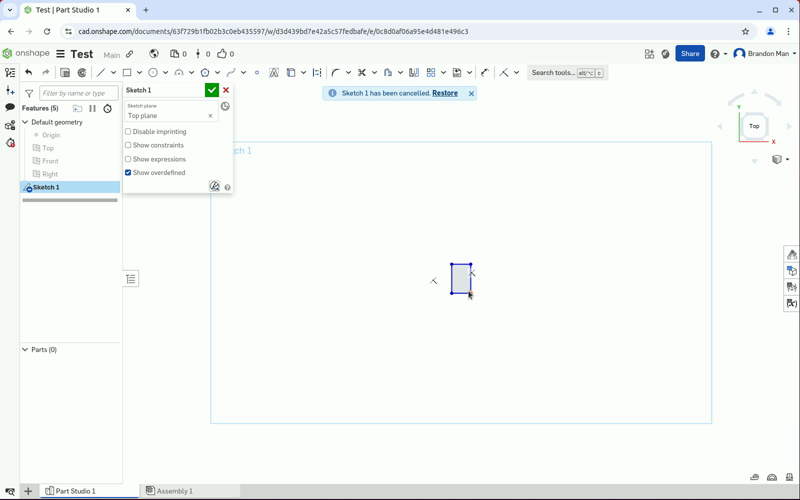
scroll(6)
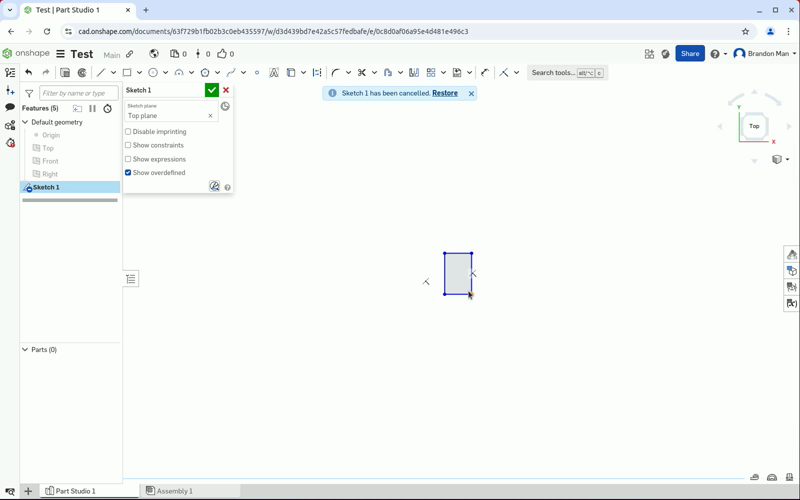
scroll(6)
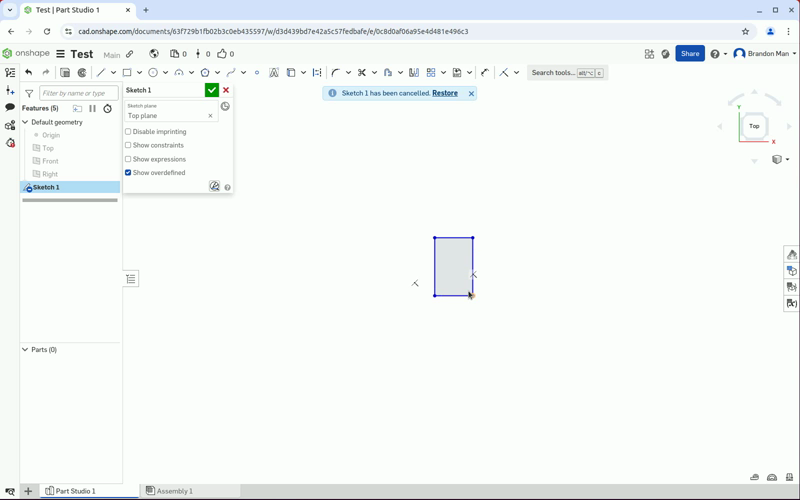
scroll(6)
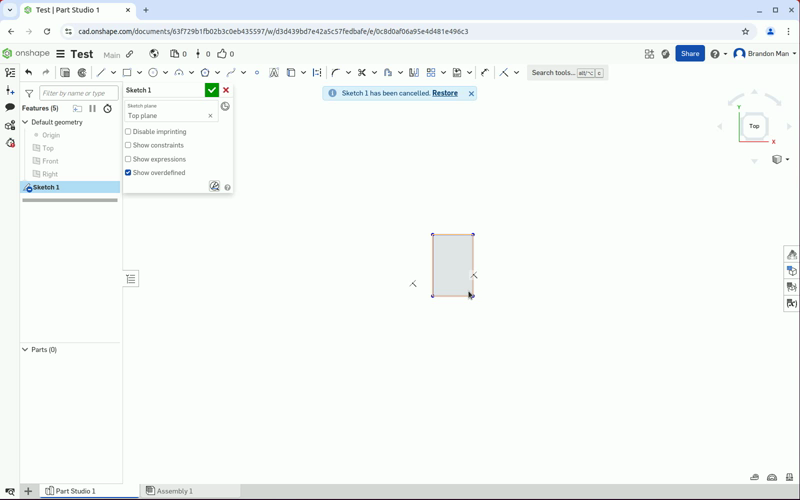
scroll(6)
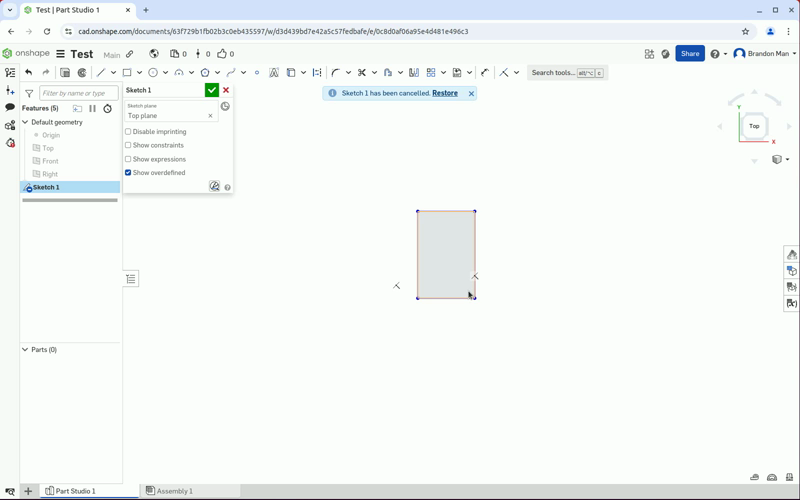
scroll(6)
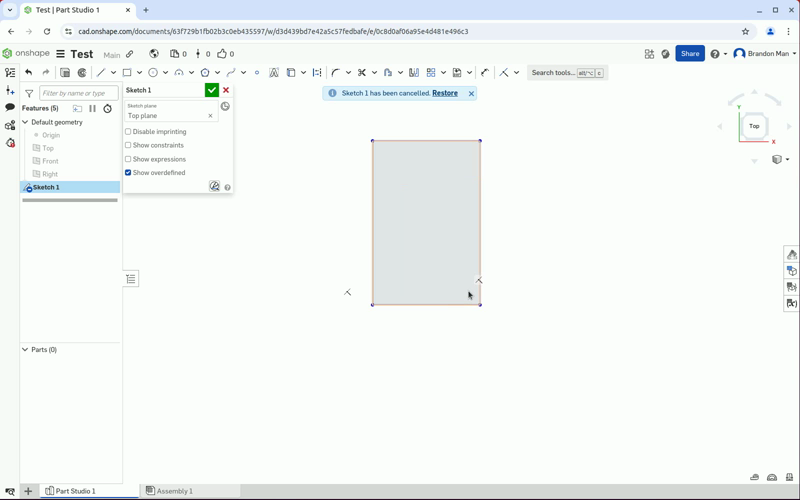
scroll(6)
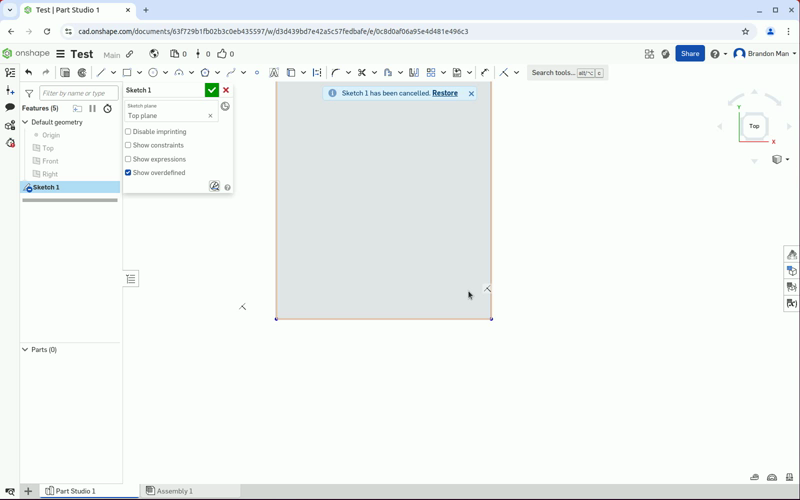
click(468, 290)
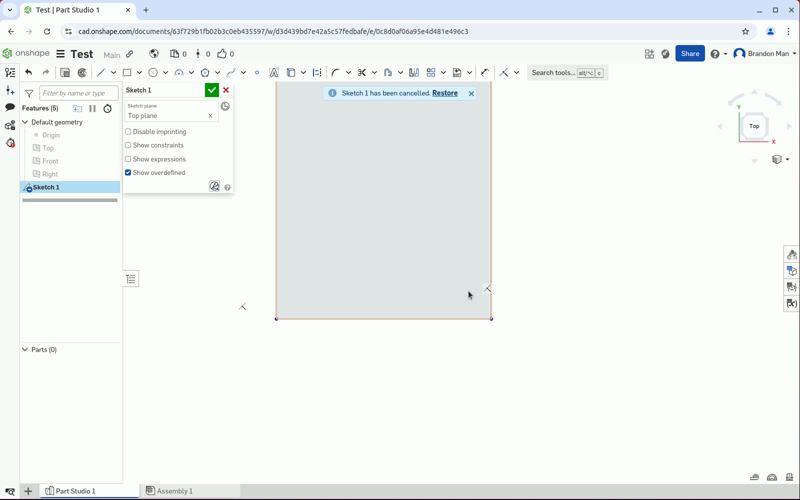
scroll(-6)
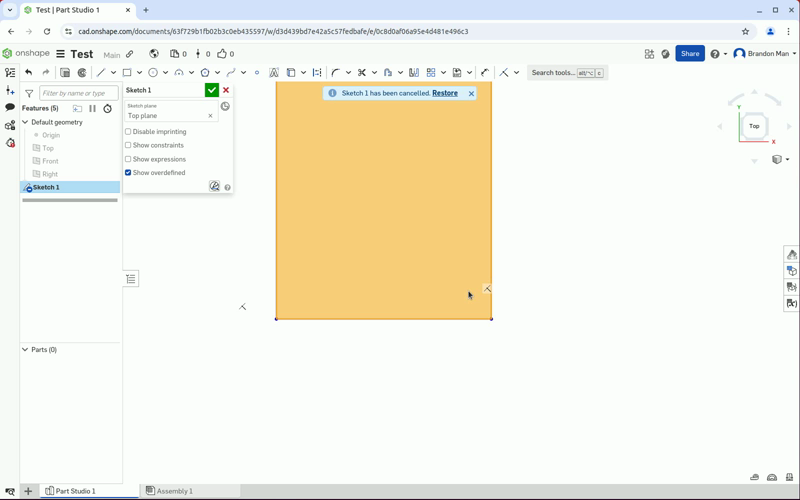
scroll(-6)
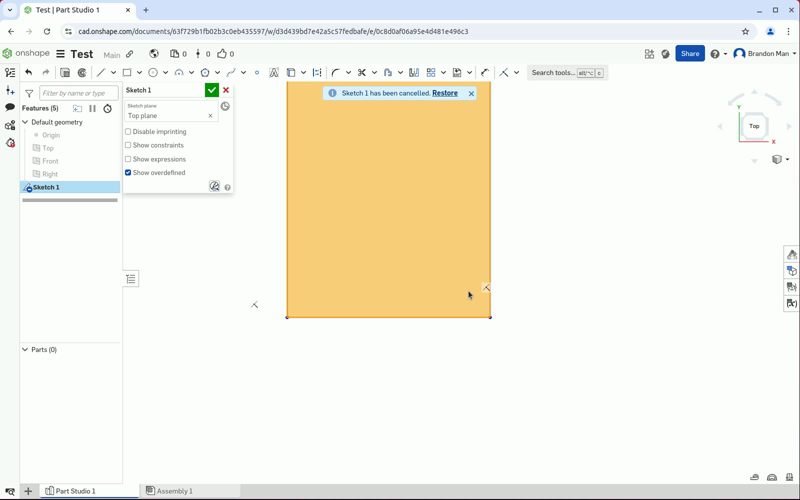
scroll(-6)
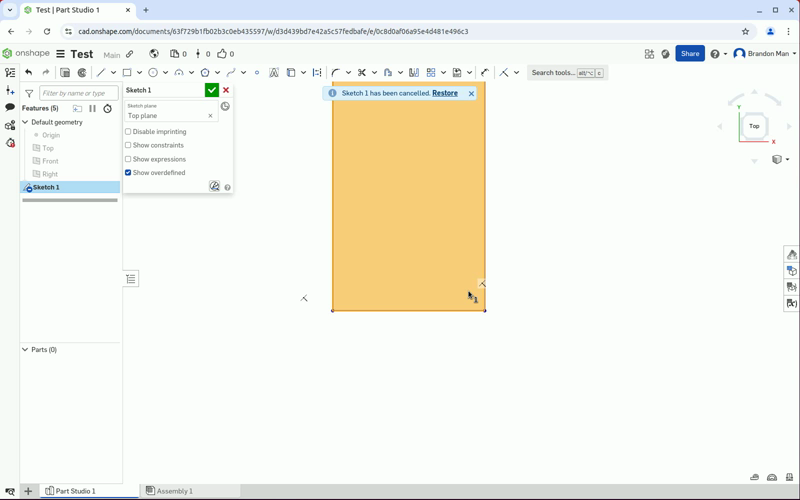
scroll(-6)
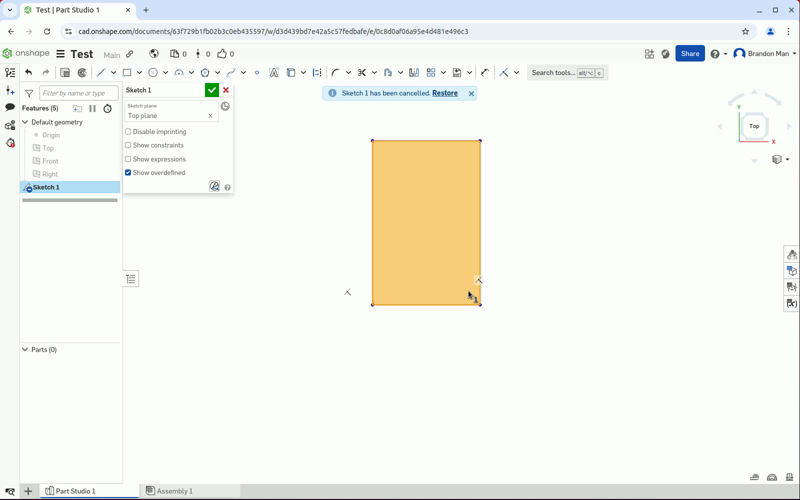
scroll(-6)
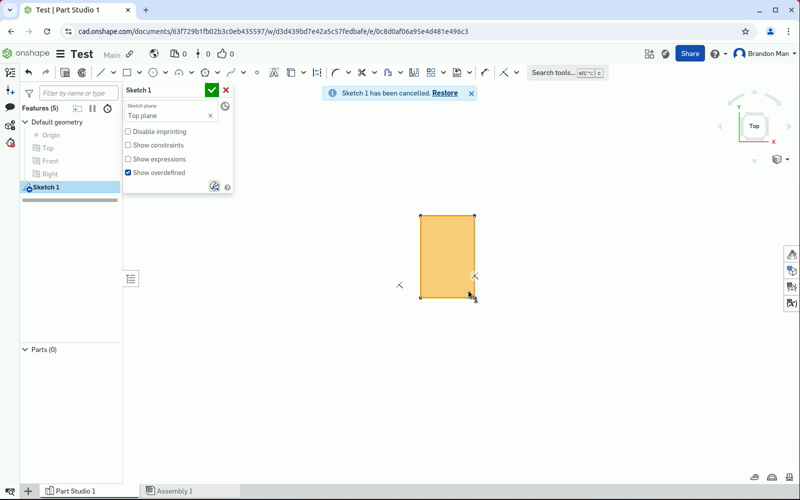
scroll(-6)
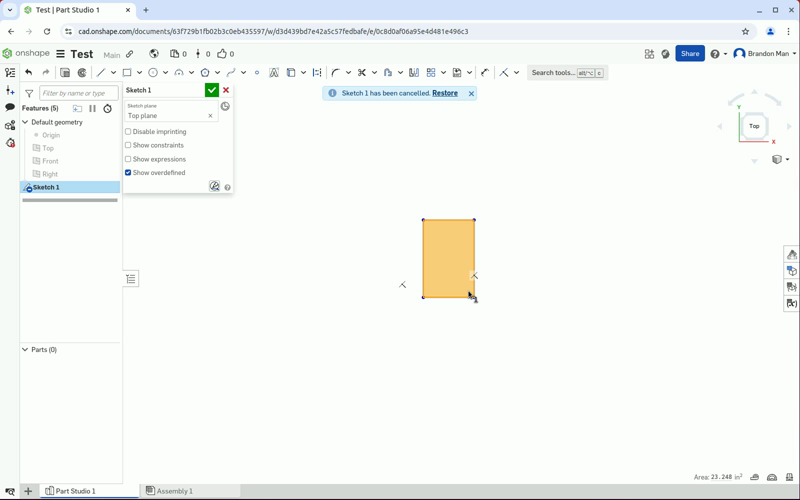
scroll(-6)
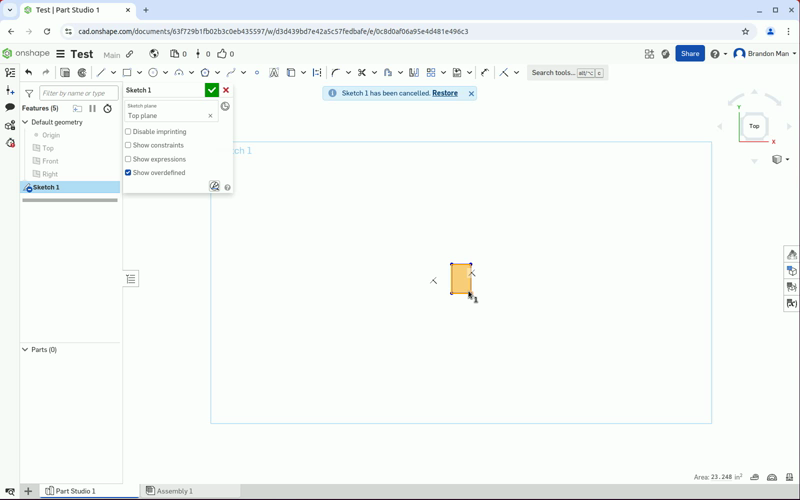
mouse_move(73, 352)
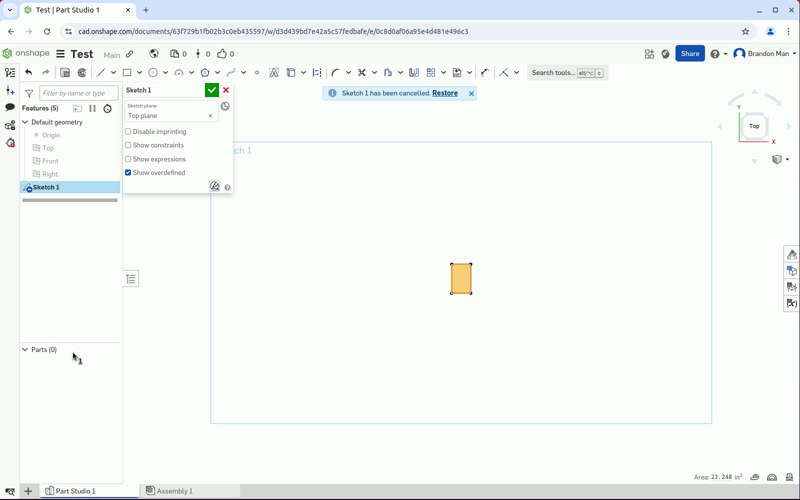
key(shift+y)
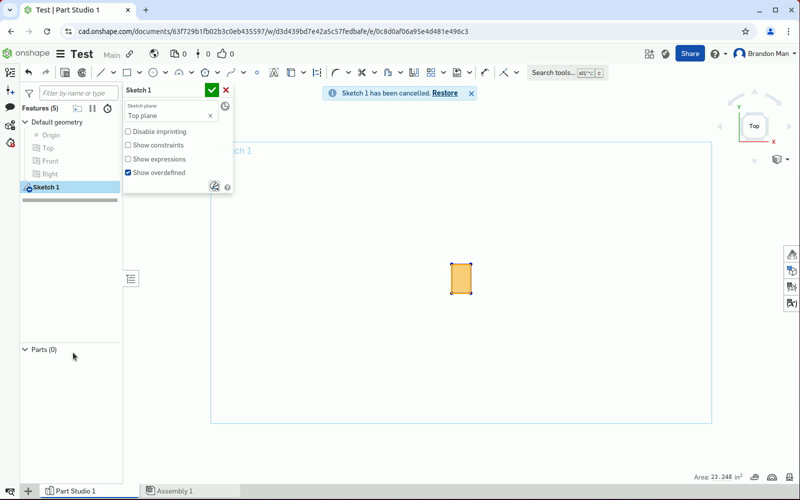
key(shift+e)
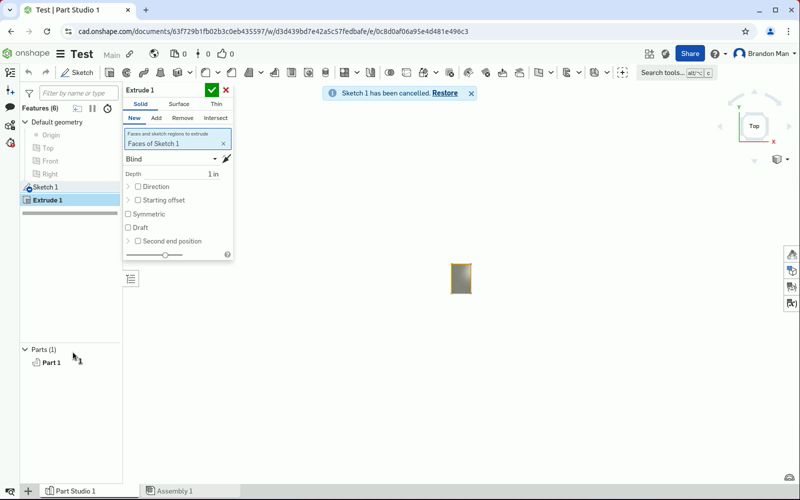
mouse_move(143, 106)
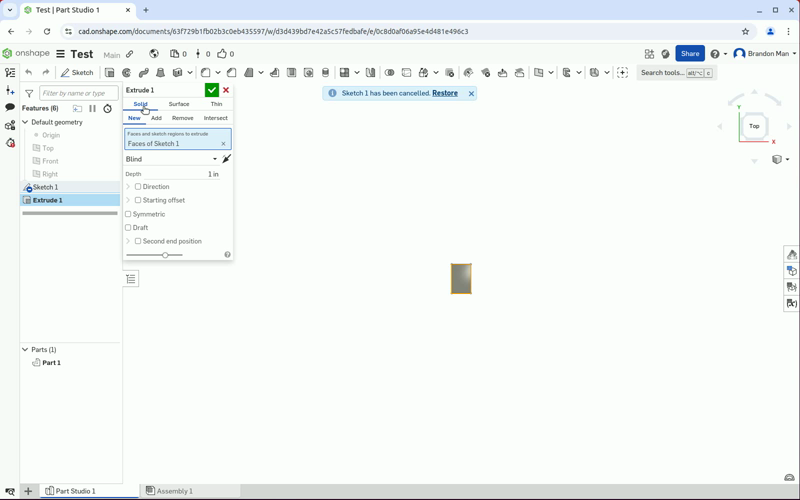
click(143, 106)
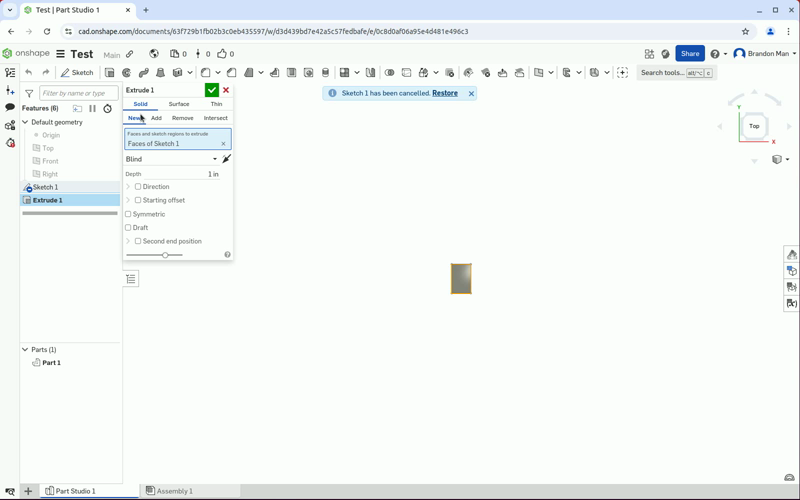
mouse_move(137, 120)
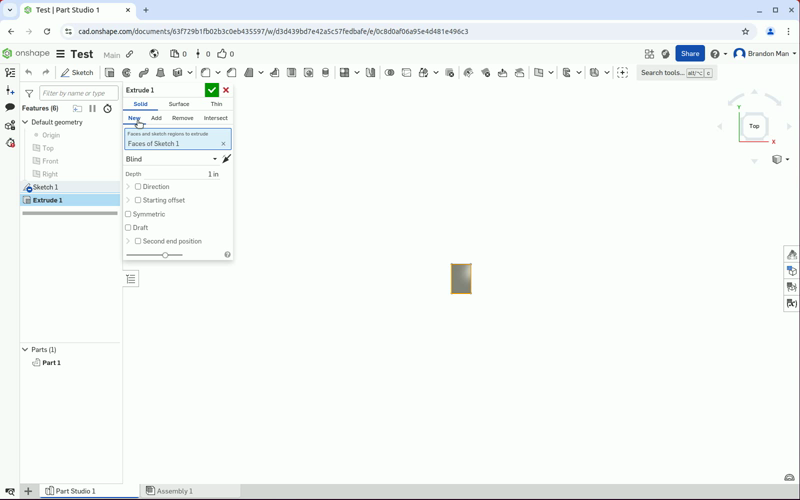
click(137, 120)
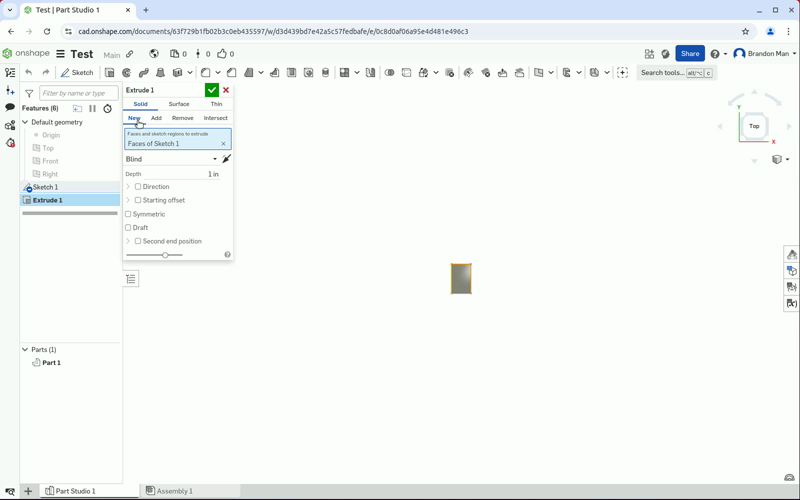
key(tab, 4)
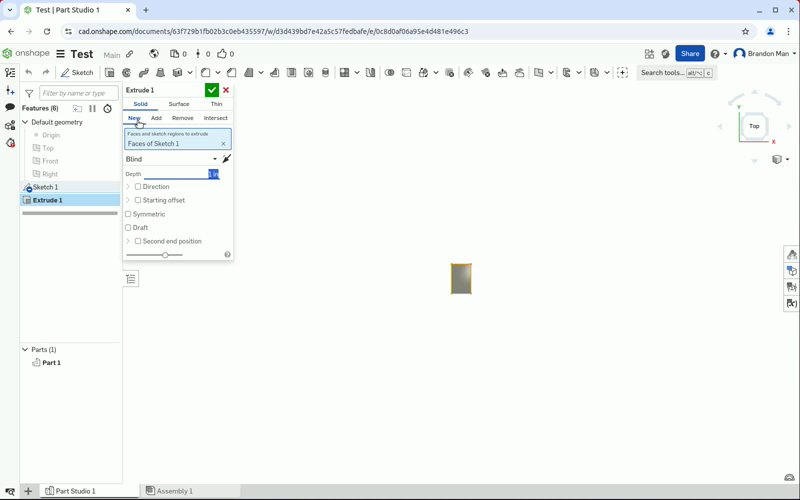
text(20.46)
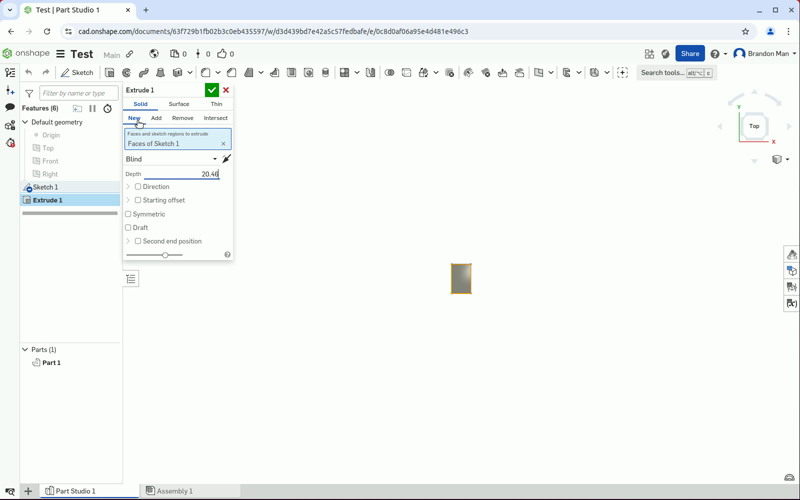
key(enter)
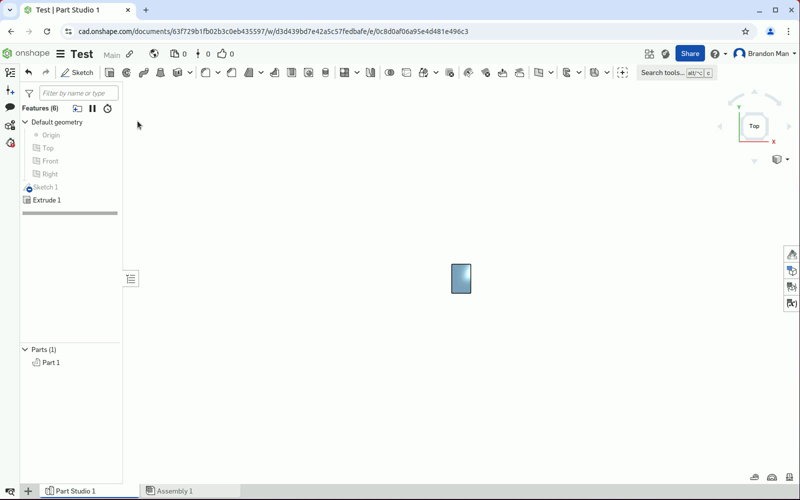
key(shift+h)
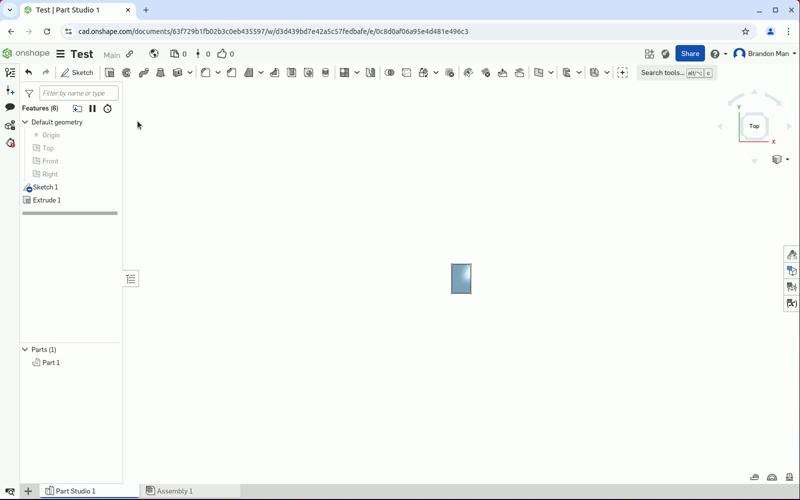
key(shift+h)
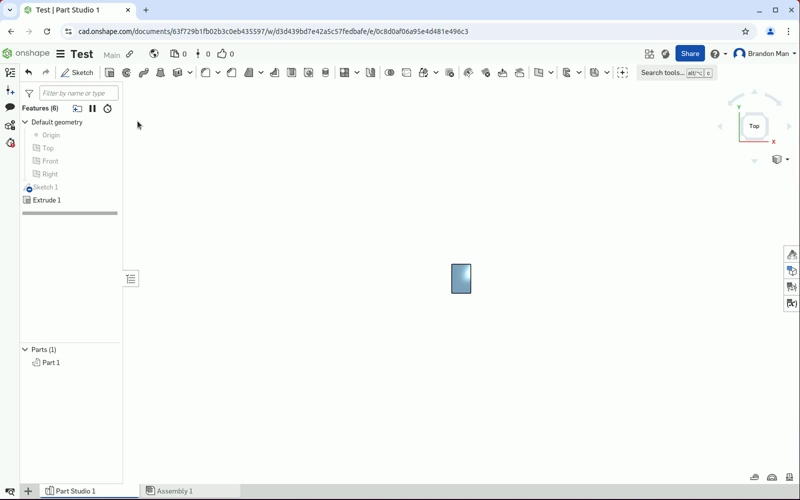
mouse_move(73, 189)
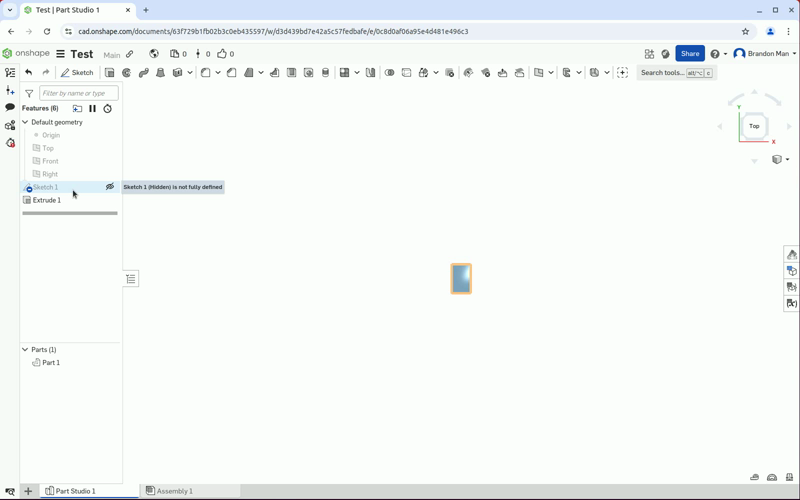
click(73, 189)
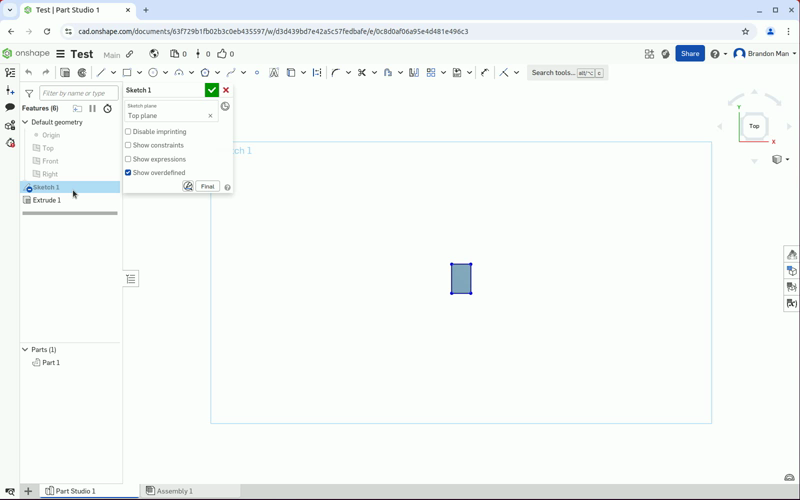
mouse_move(229, 92)
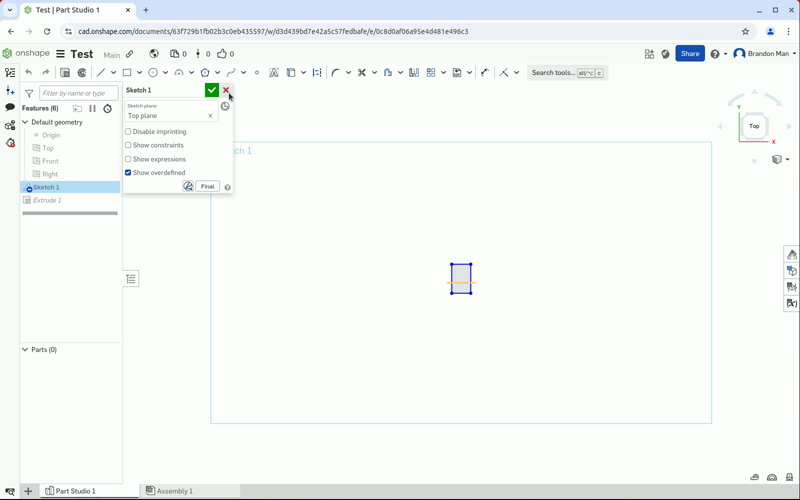
click(229, 92)
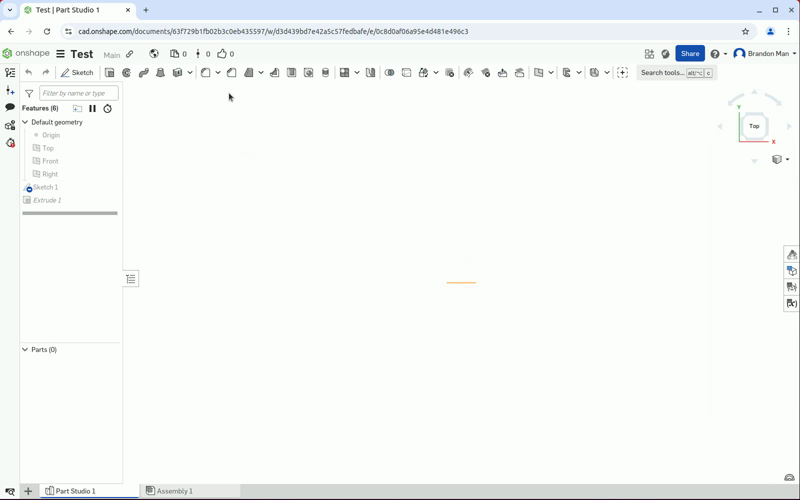
mouse_move(73, 352)
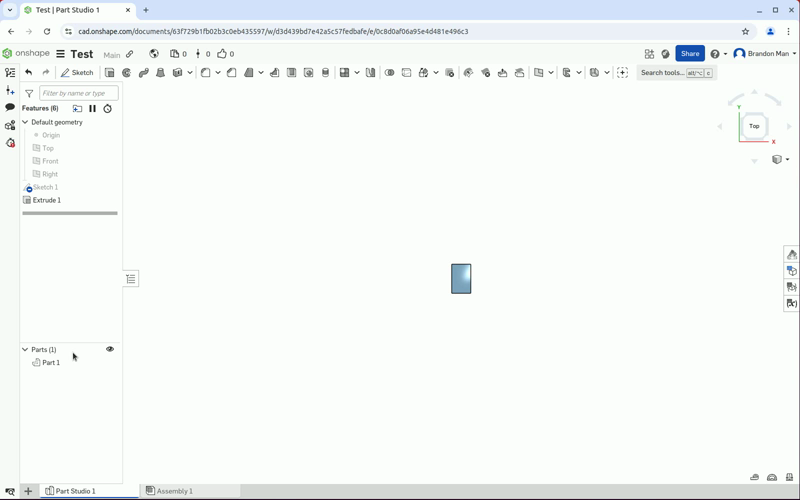
key(y)
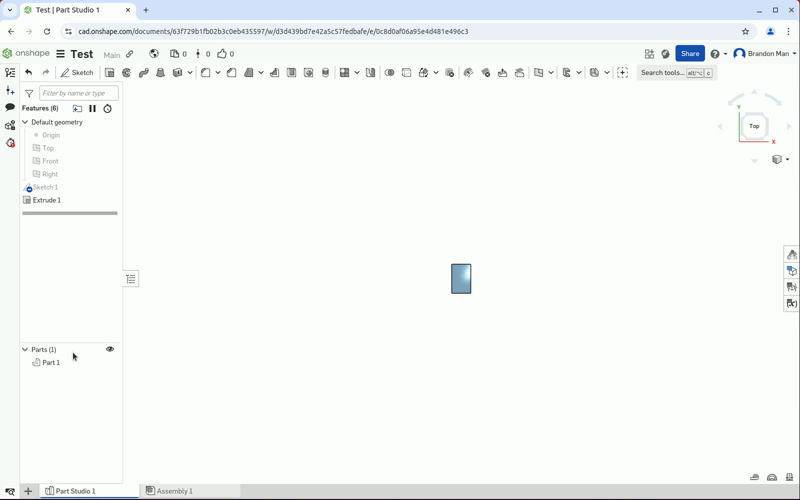
key(shift+p)
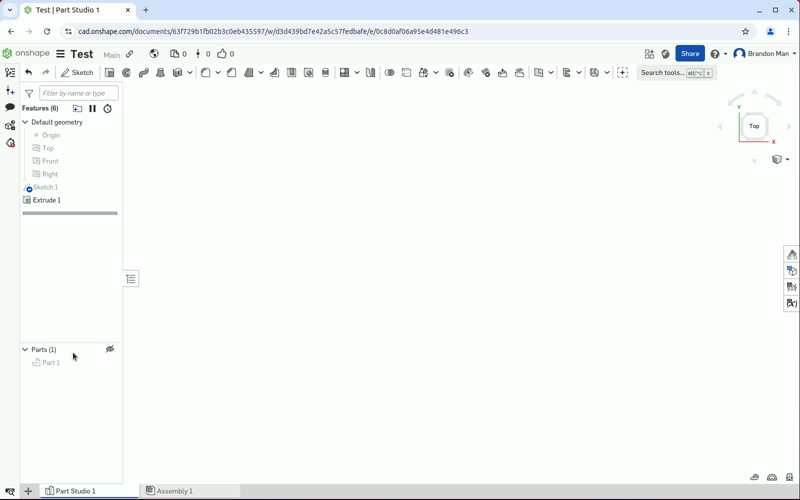
key(space)
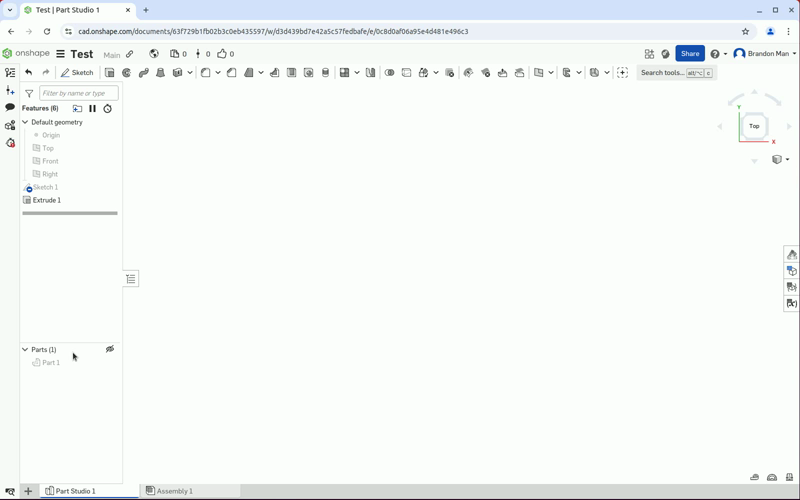
key_down(shift)
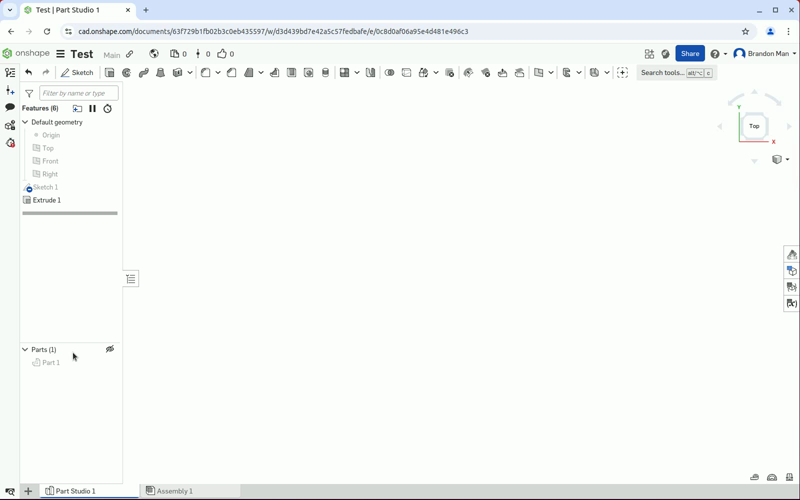
key(up)
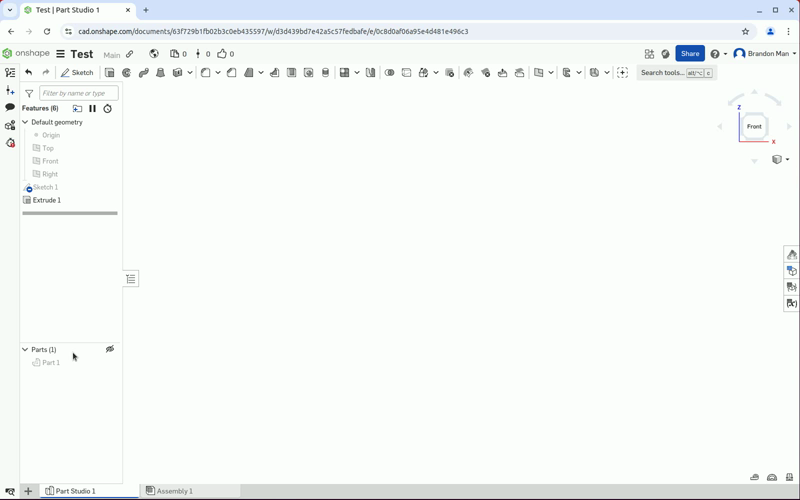
key_up(shift)
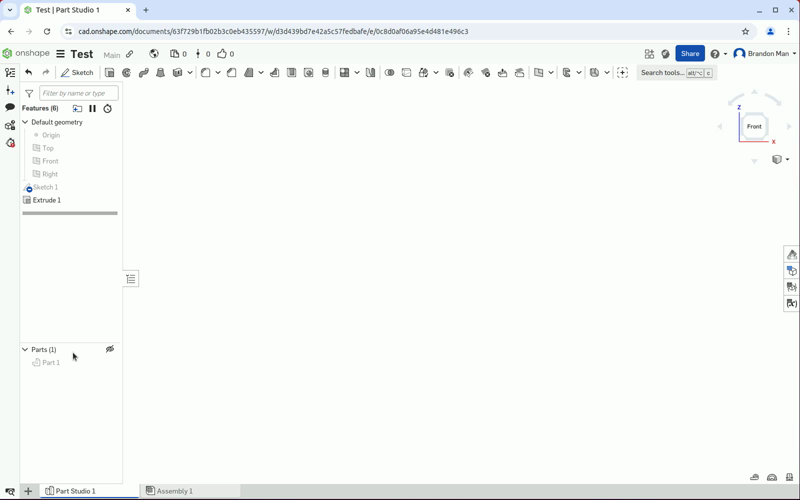
mouse_move(73, 352)
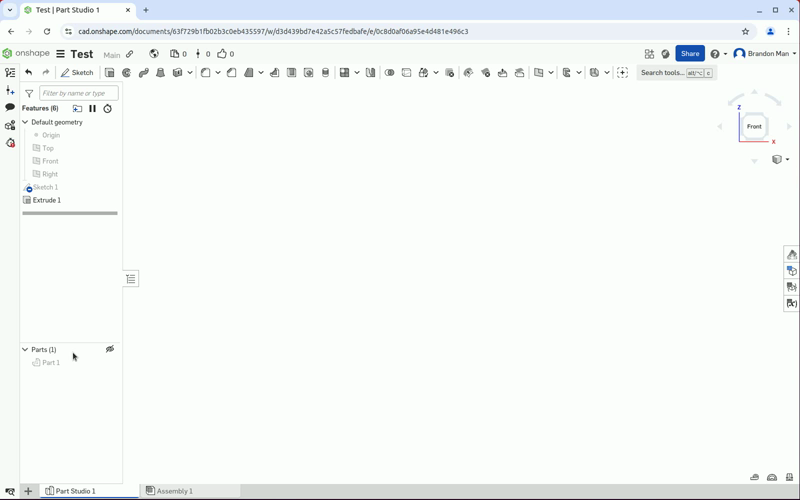
key(shift+y)
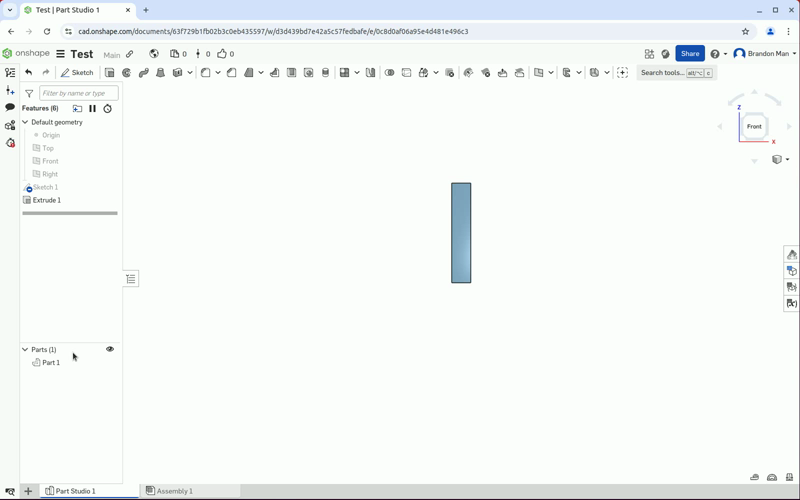
mouse_move(541, 75)
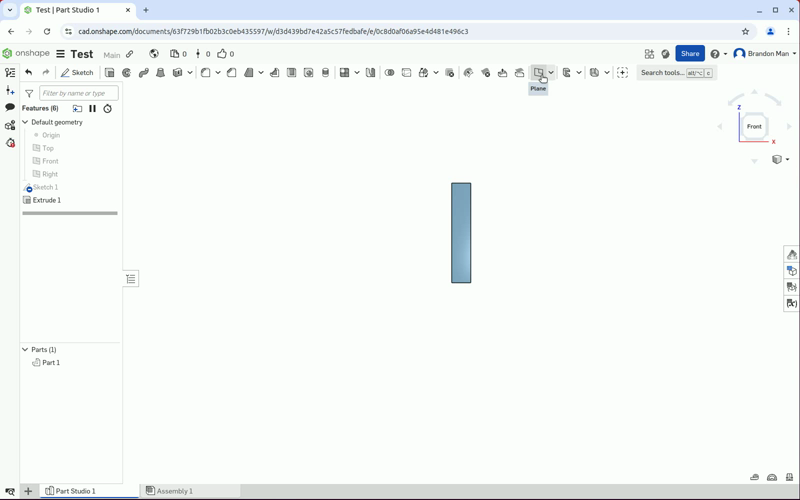
click(541, 75)
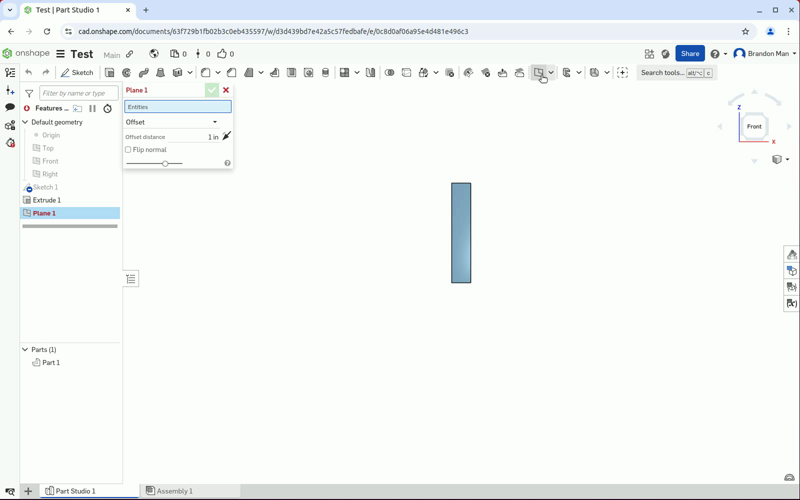
mouse_move(73, 163)
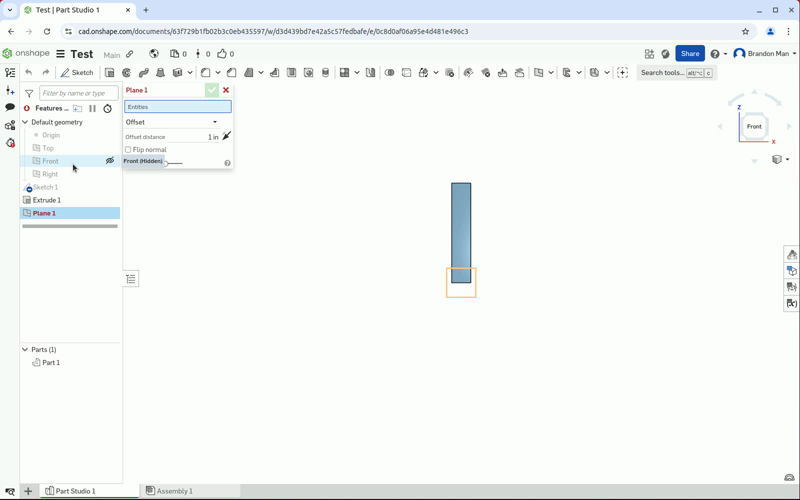
click(73, 163)
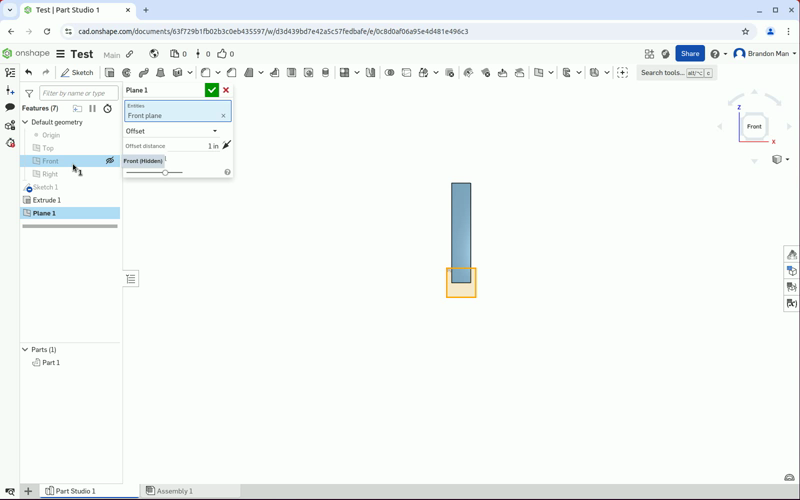
key(tab, 2)
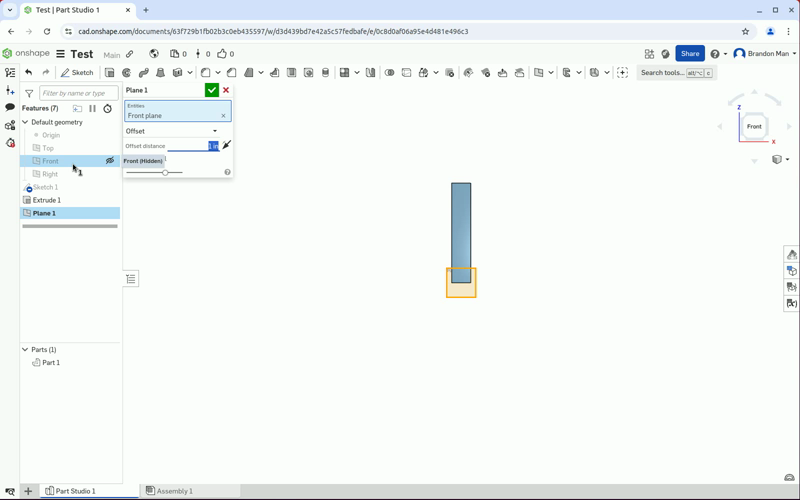
text(2.157)
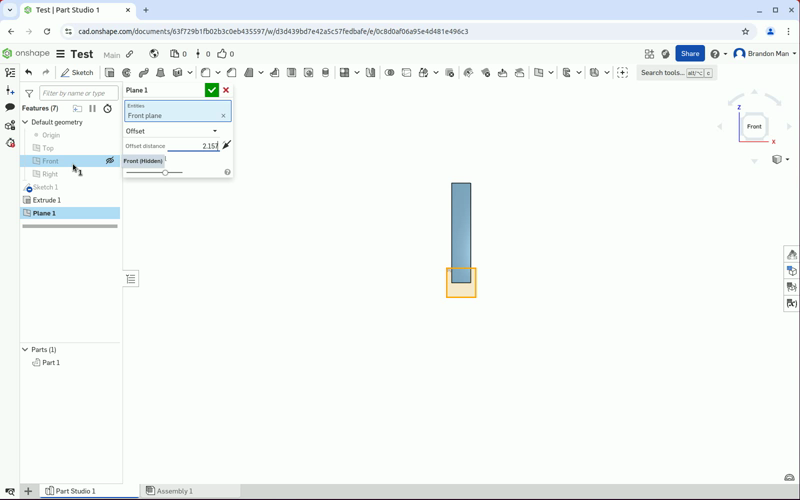
key(enter, 2)
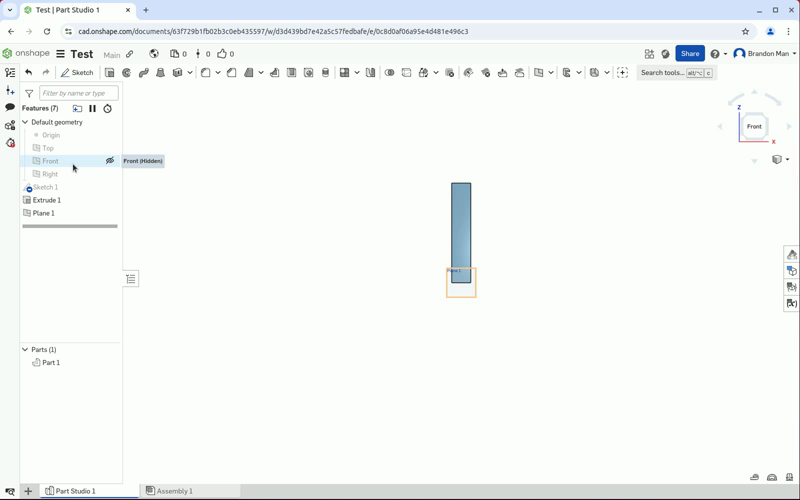
key(shift+s)
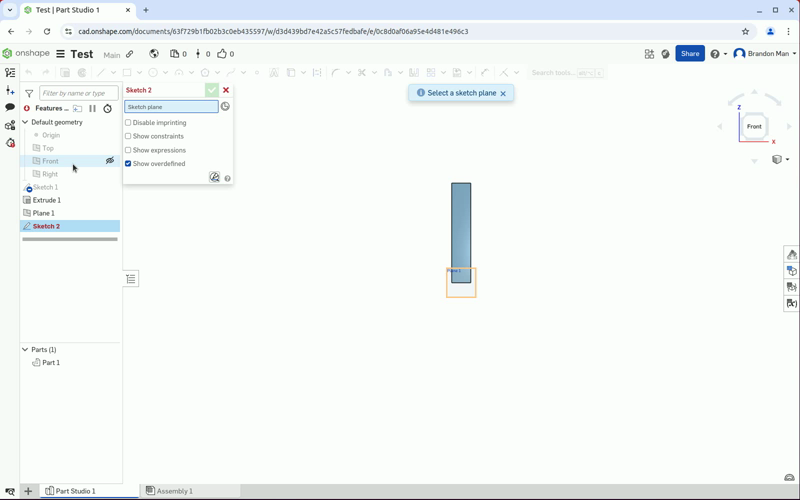
mouse_move(73, 215)
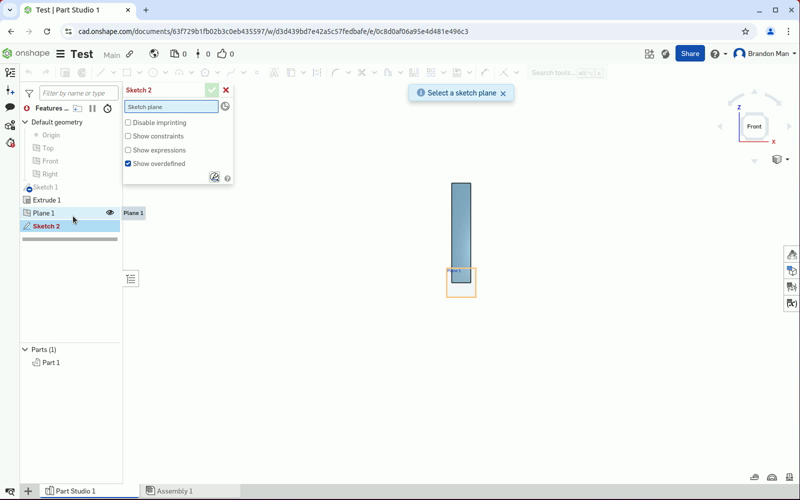
click(73, 215)
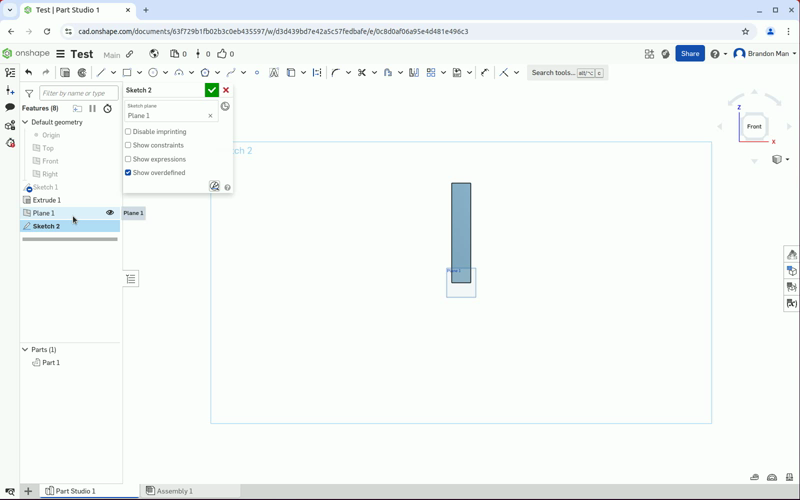
mouse_move(73, 352)
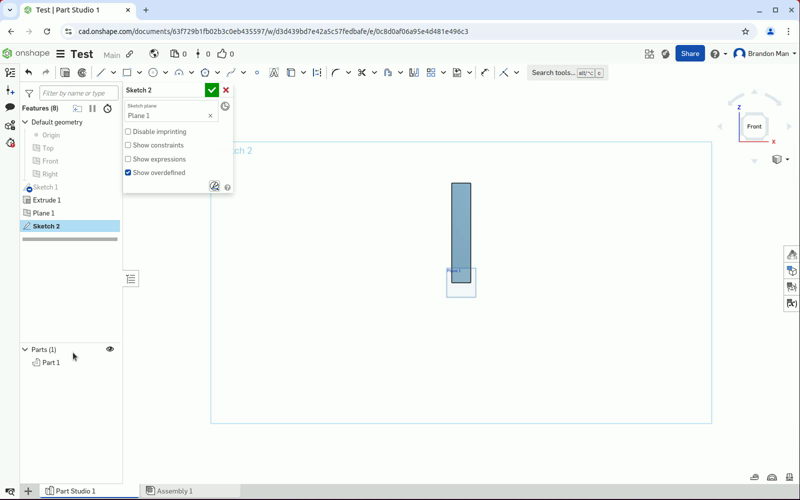
key(y)
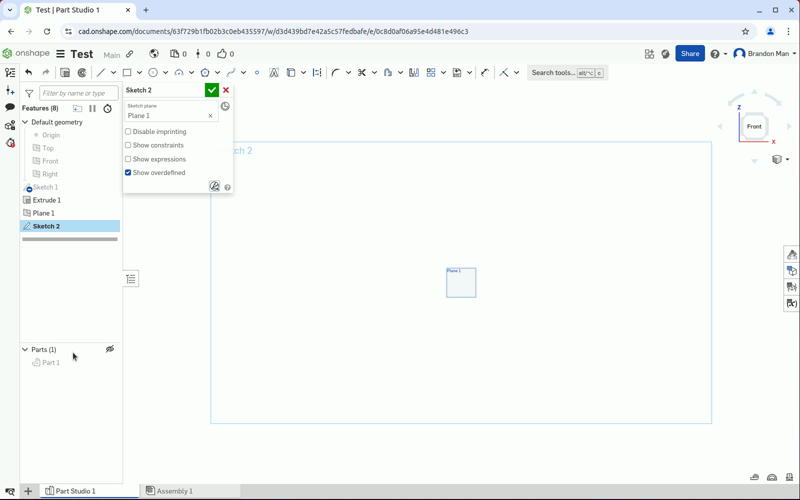
key(l)
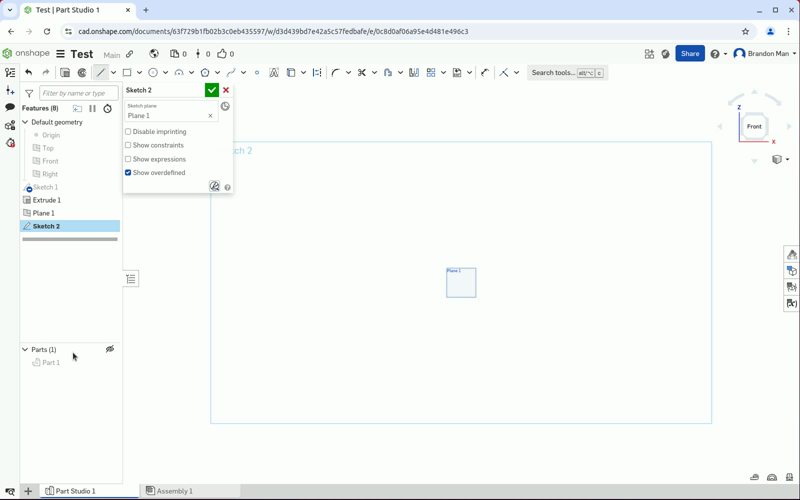
key_down(shift)
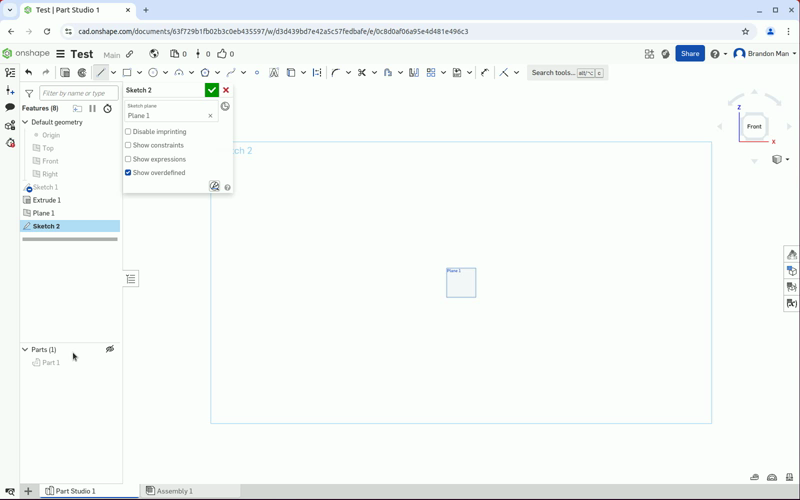
mouse_move(452, 279)
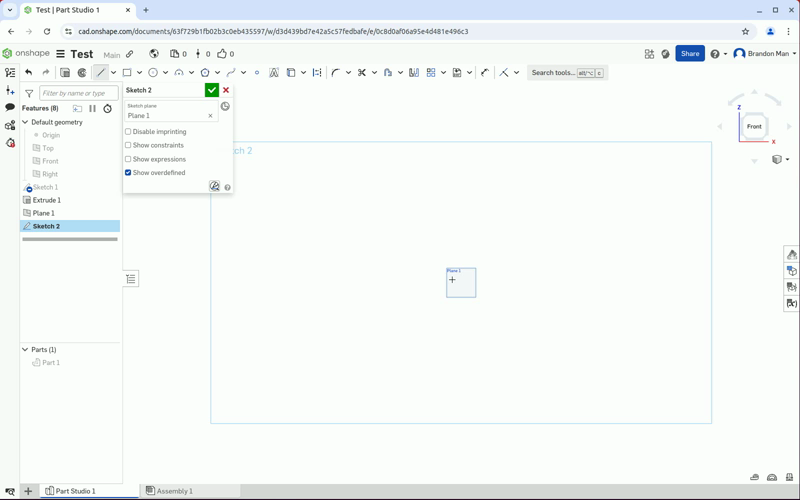
click(452, 279)
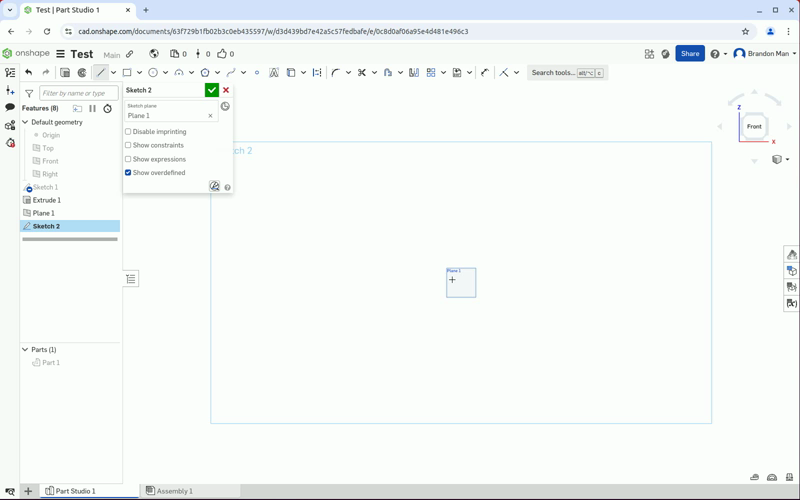
key_up(shift)
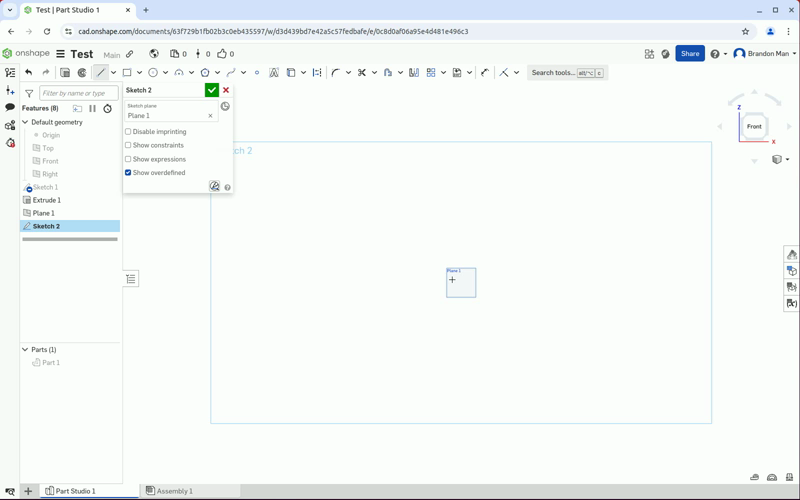
key_down(shift)
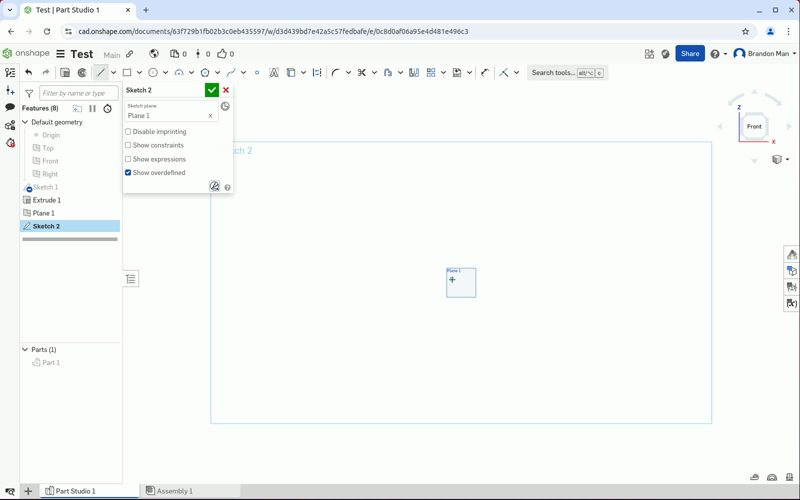
mouse_move(482, 279)
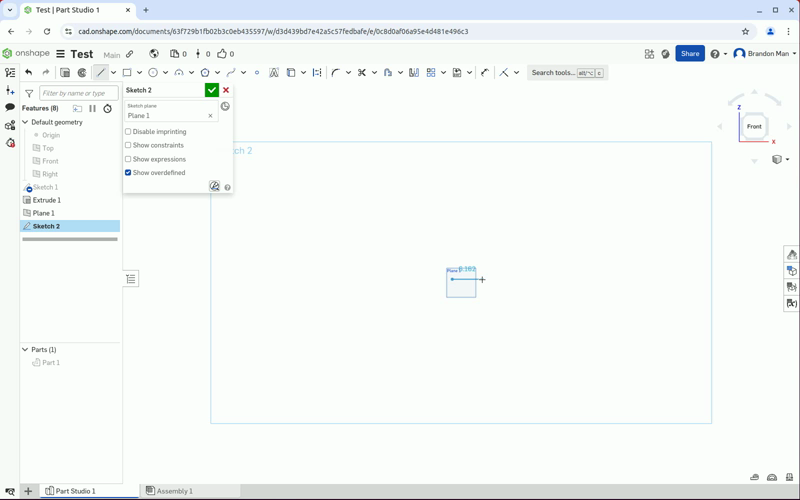
mouse_move(468, 279)
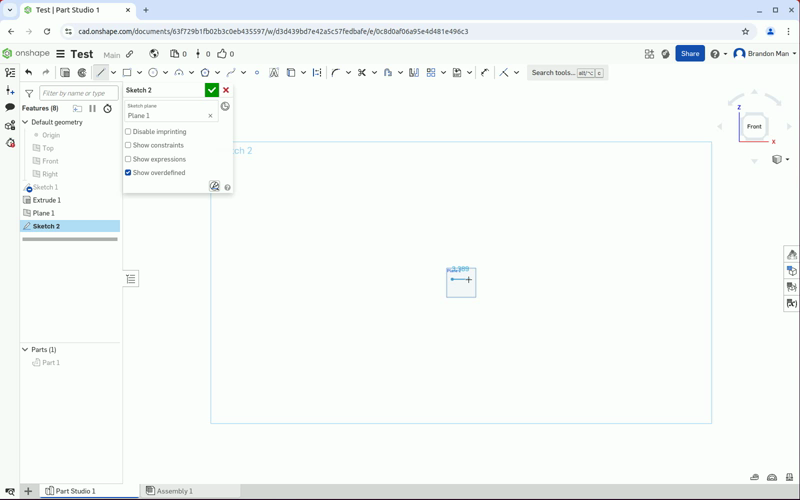
click(468, 279)
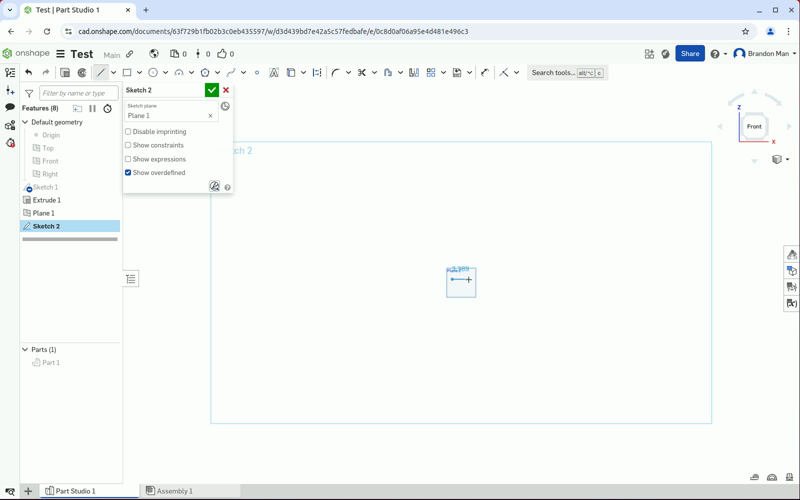
key_up(shift)
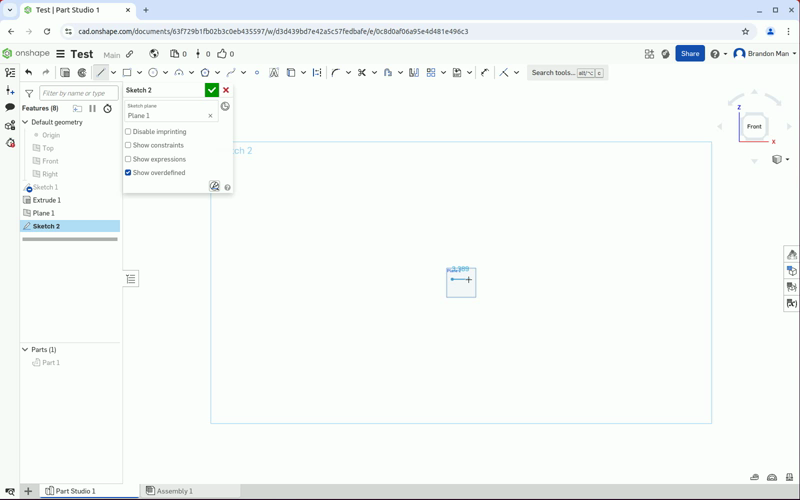
key_down(shift)
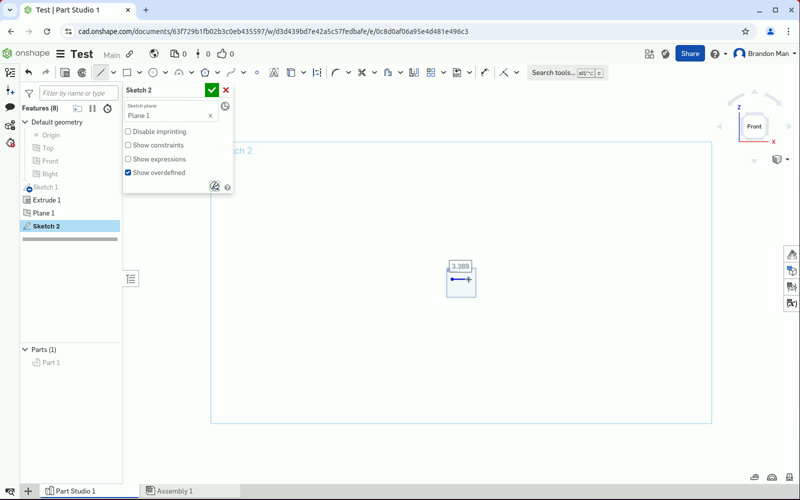
mouse_move(468, 183)
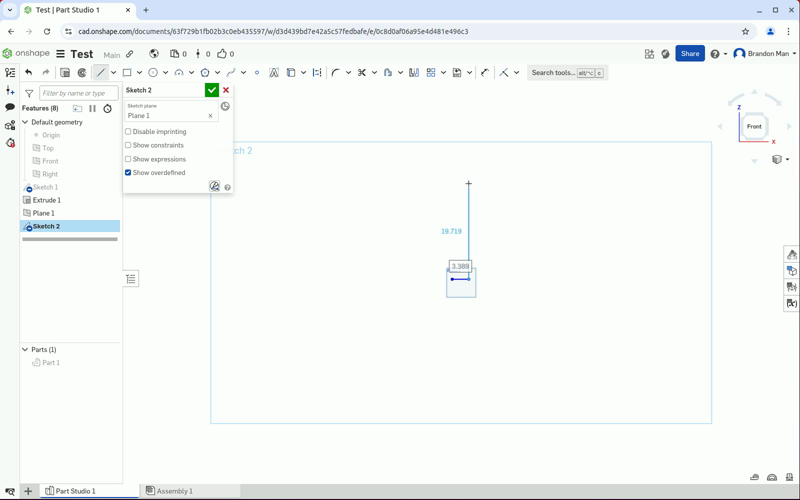
click(468, 183)
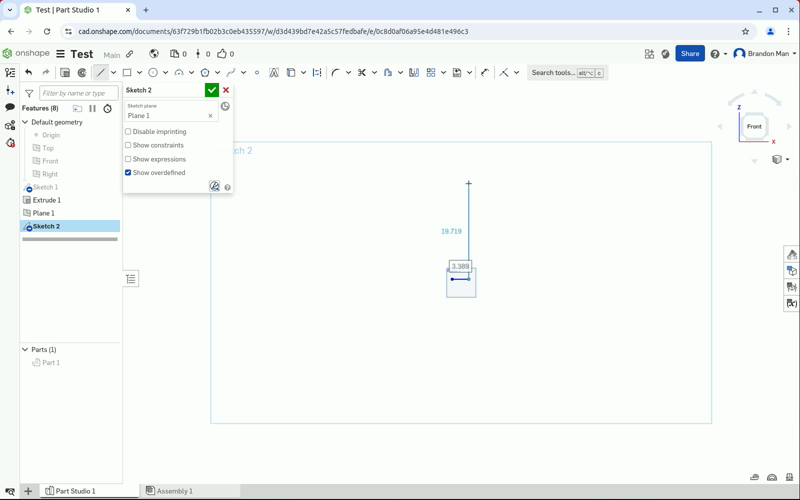
key_up(shift)
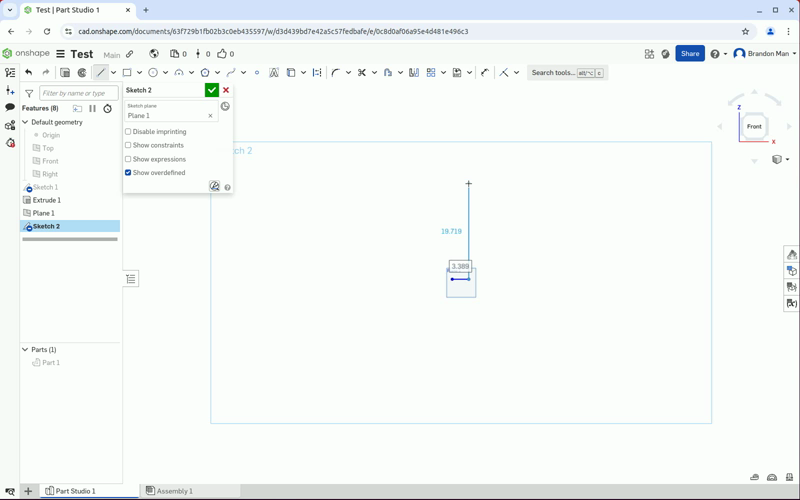
key_down(shift)
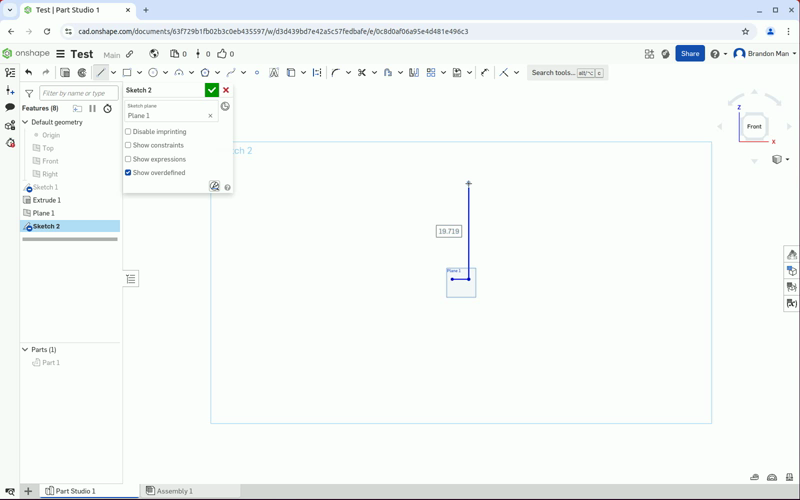
mouse_move(498, 183)
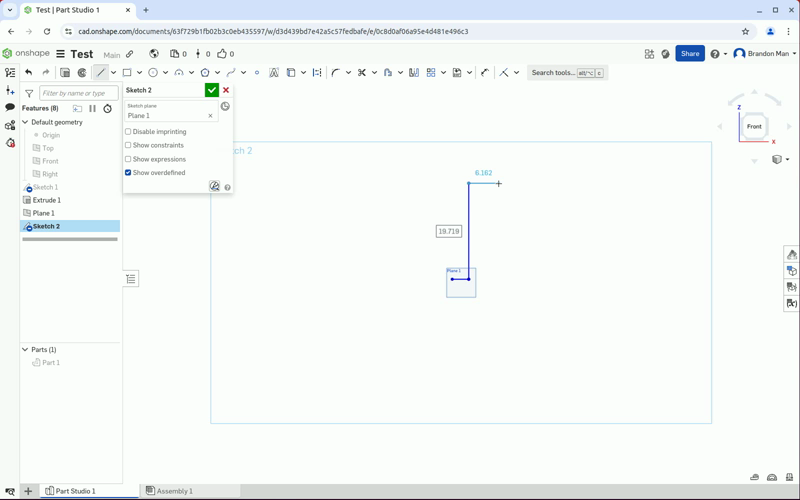
mouse_move(452, 183)
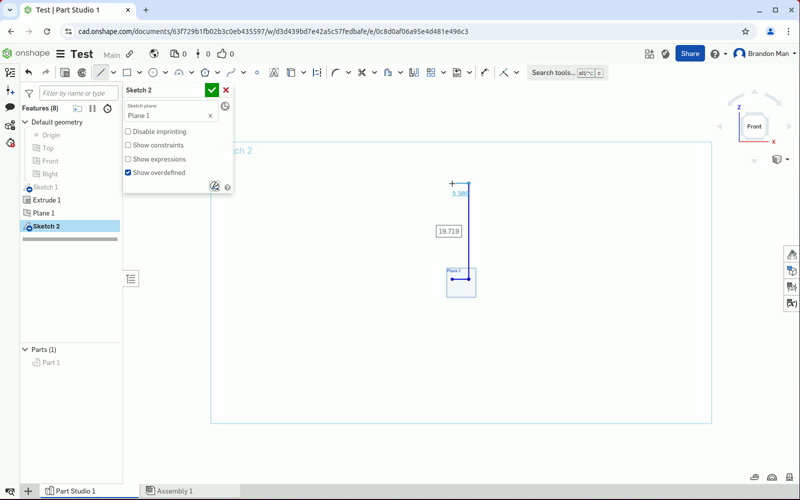
click(452, 183)
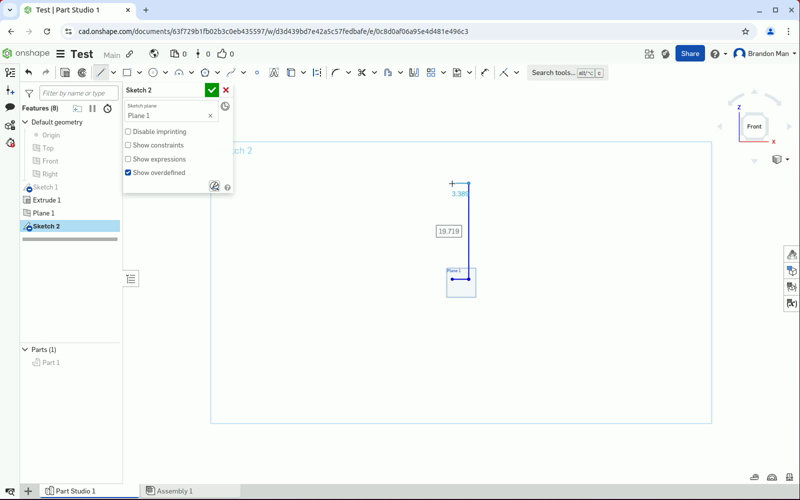
key_up(shift)
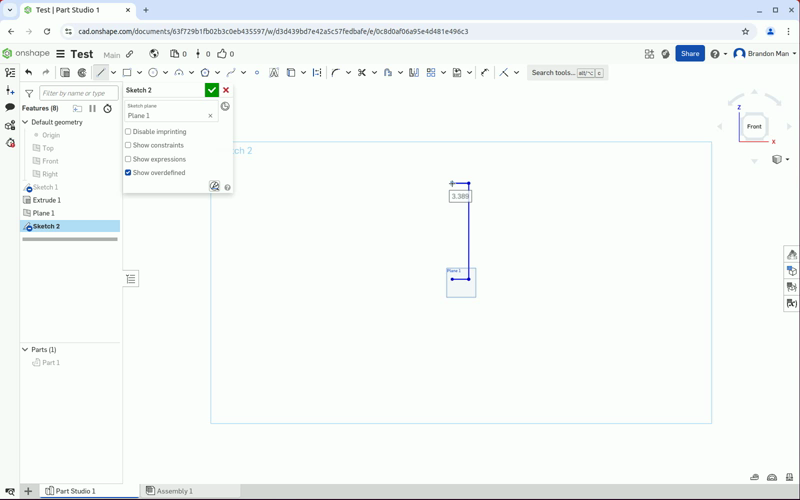
key_down(shift)
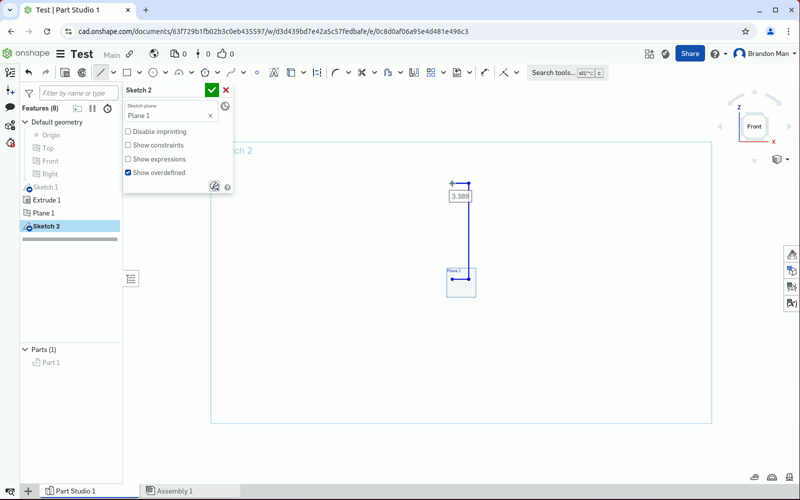
mouse_move(452, 279)
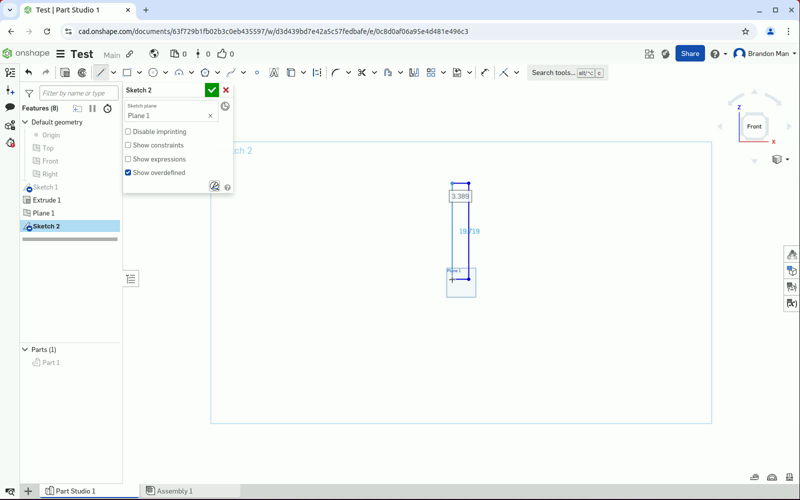
key_up(shift)
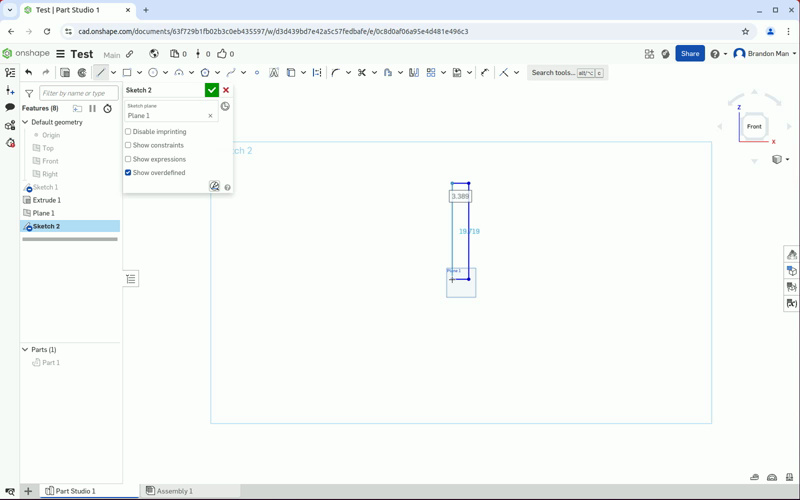
click(452, 279)
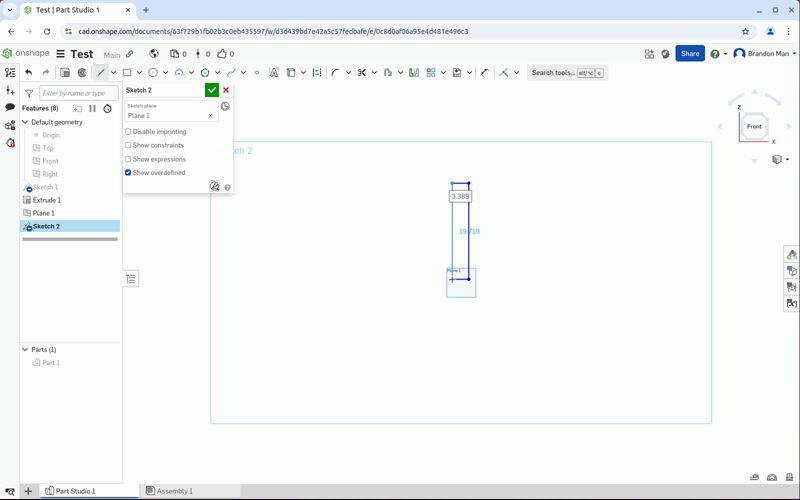
key(esc)
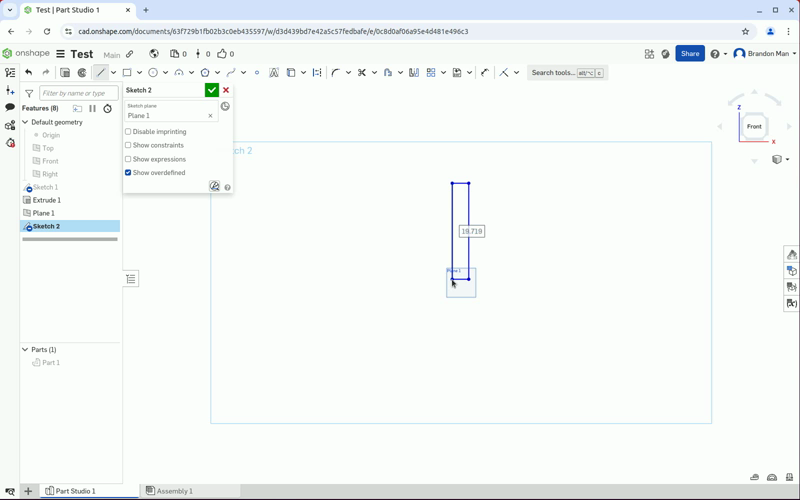
mouse_move(454, 237)
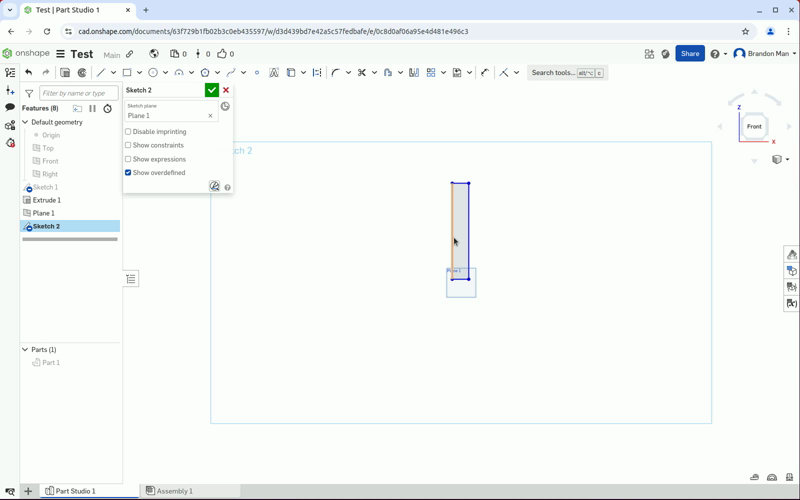
scroll(6)
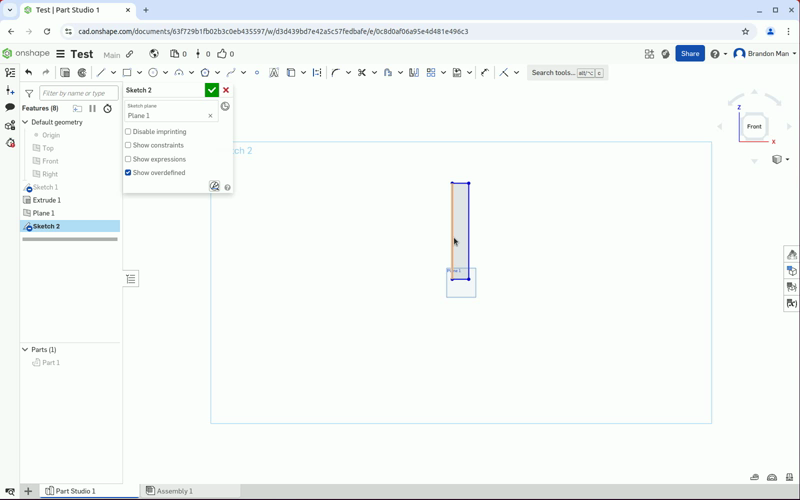
scroll(6)
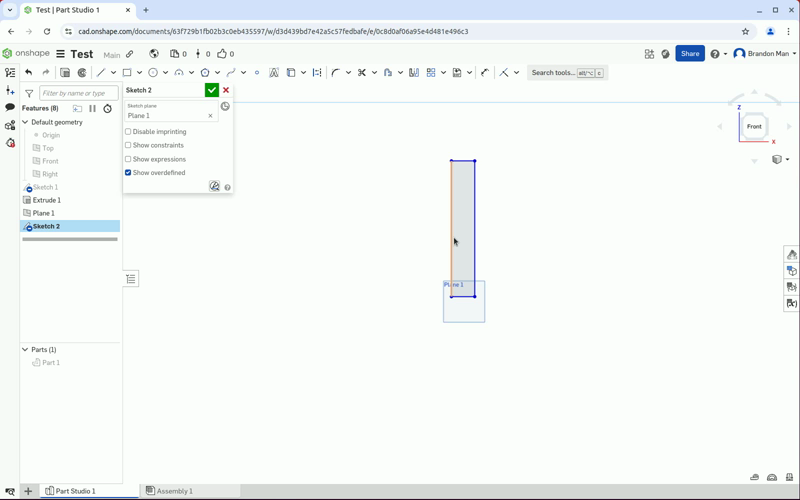
scroll(6)
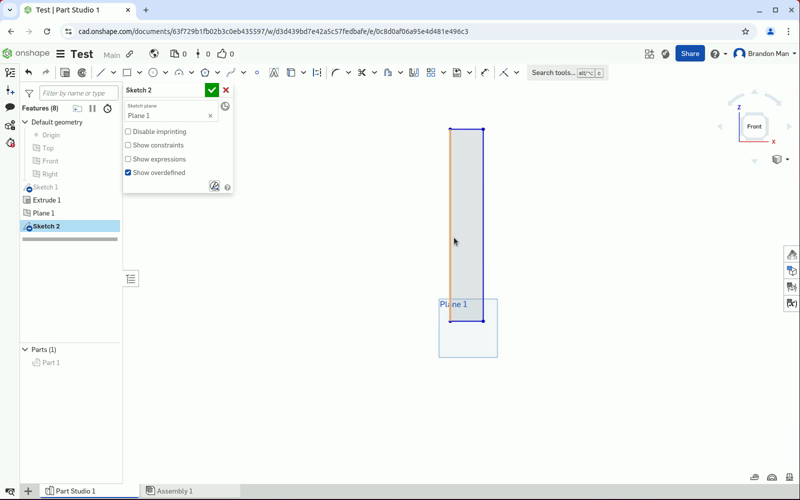
scroll(6)
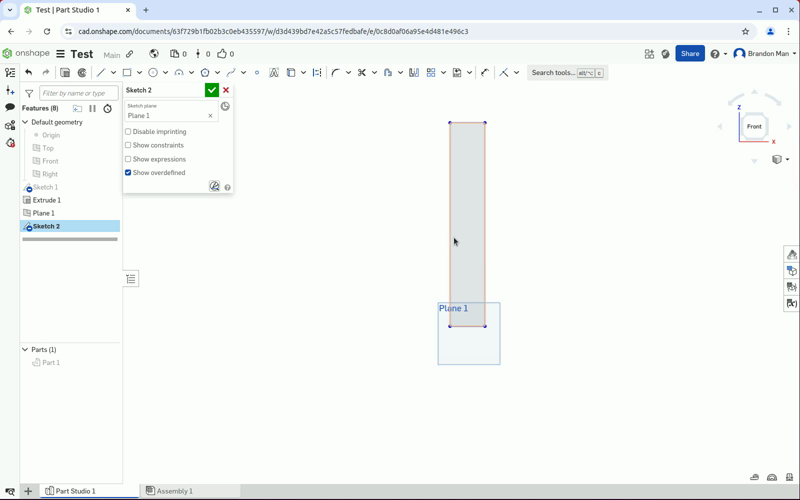
scroll(6)
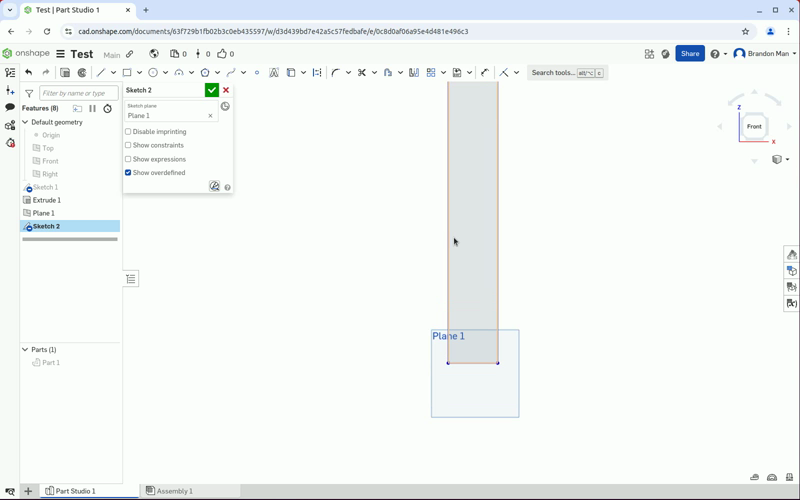
scroll(6)
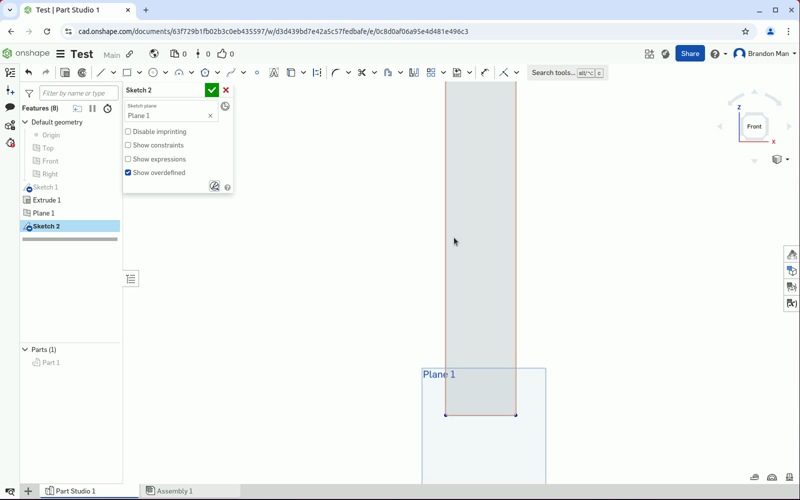
scroll(6)
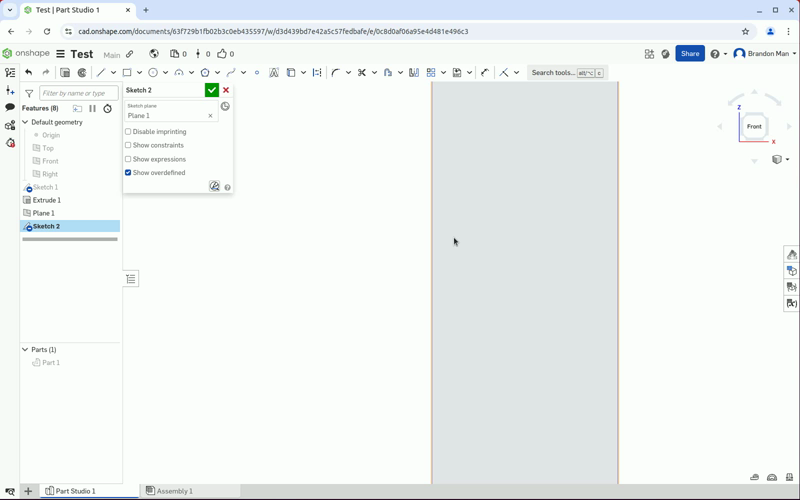
click(454, 237)
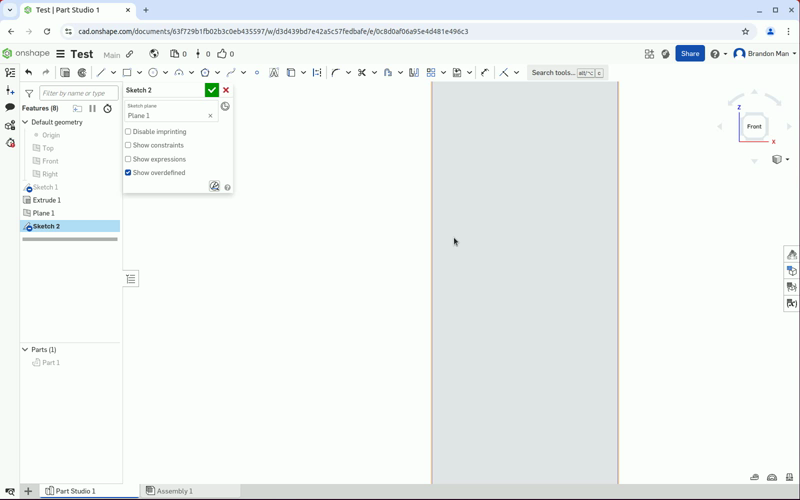
scroll(-6)
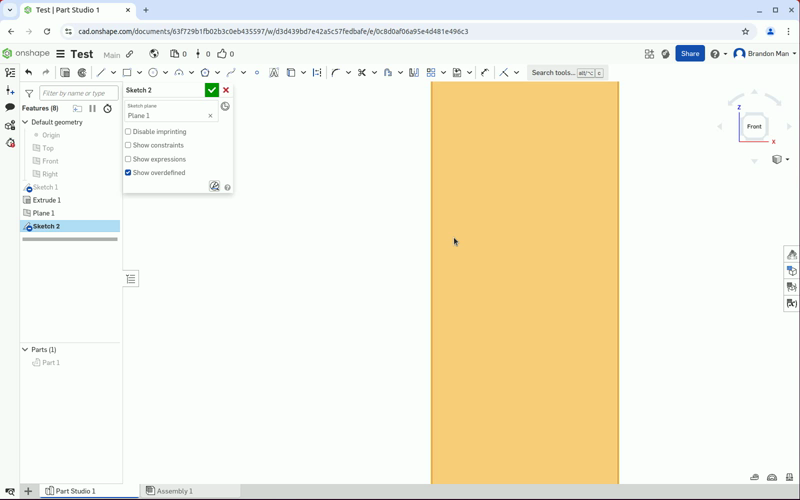
scroll(-6)
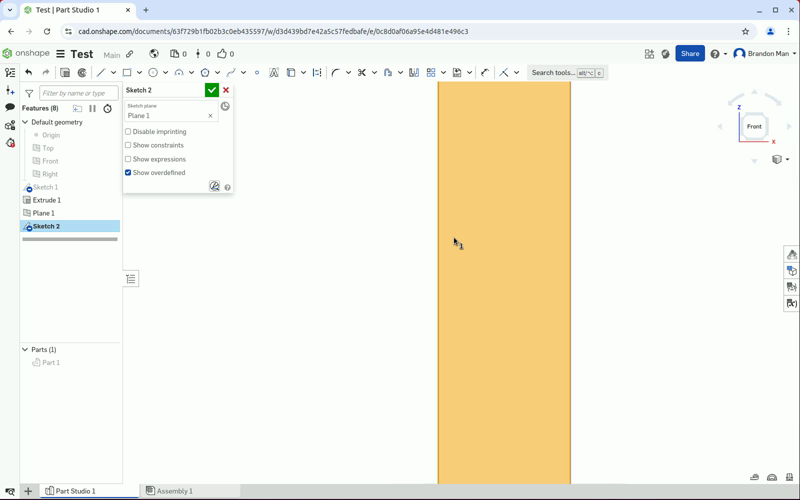
scroll(-6)
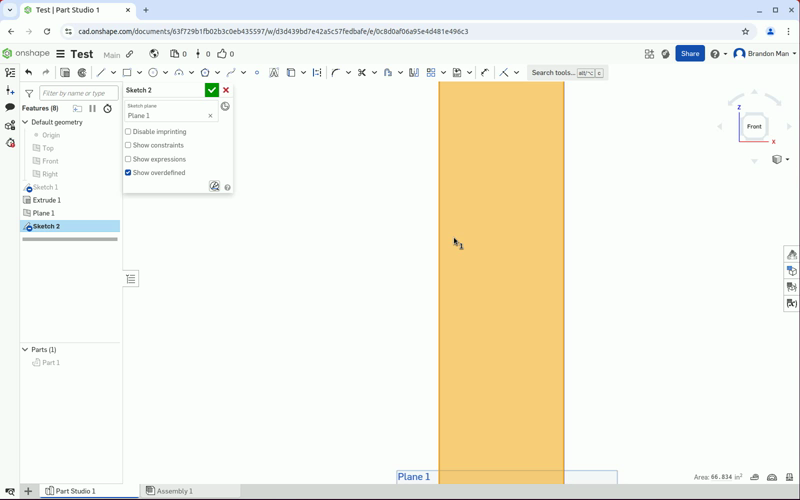
scroll(-6)
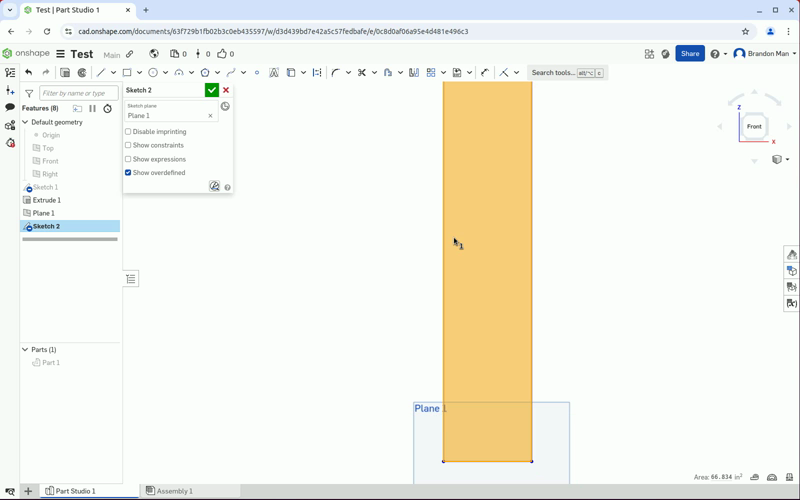
scroll(-6)
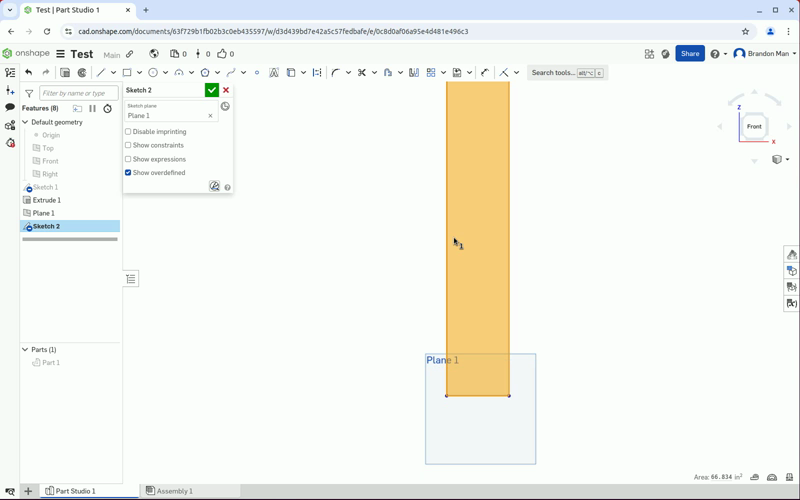
scroll(-6)
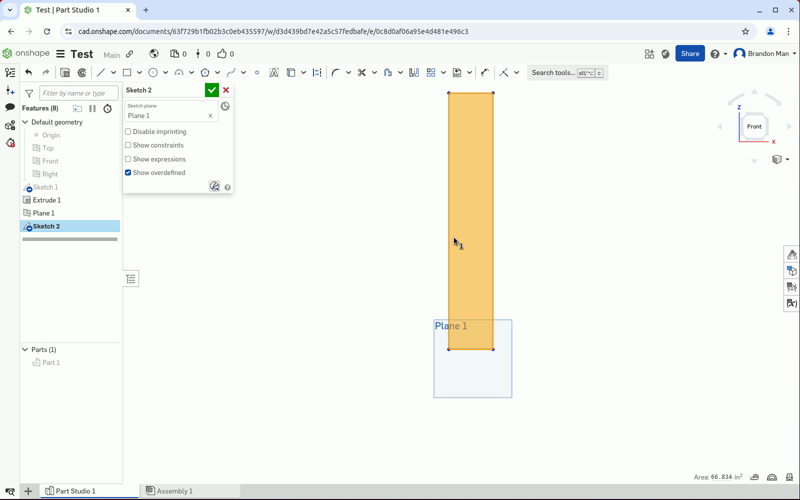
scroll(-6)
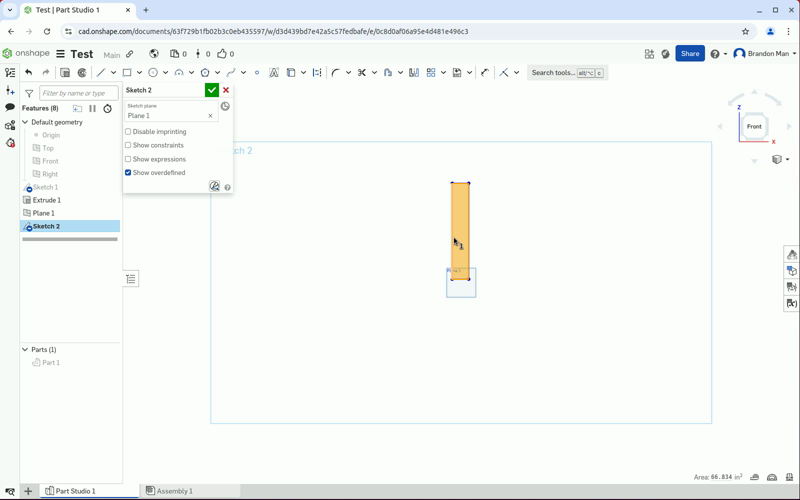
mouse_move(73, 352)
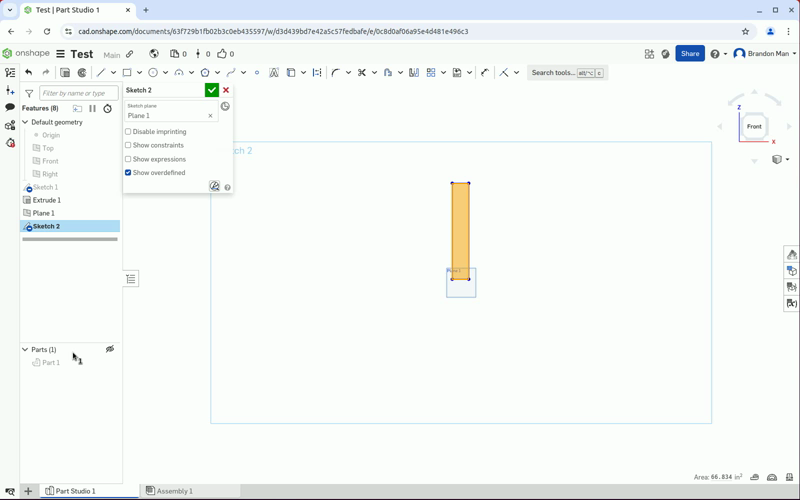
key(shift+y)
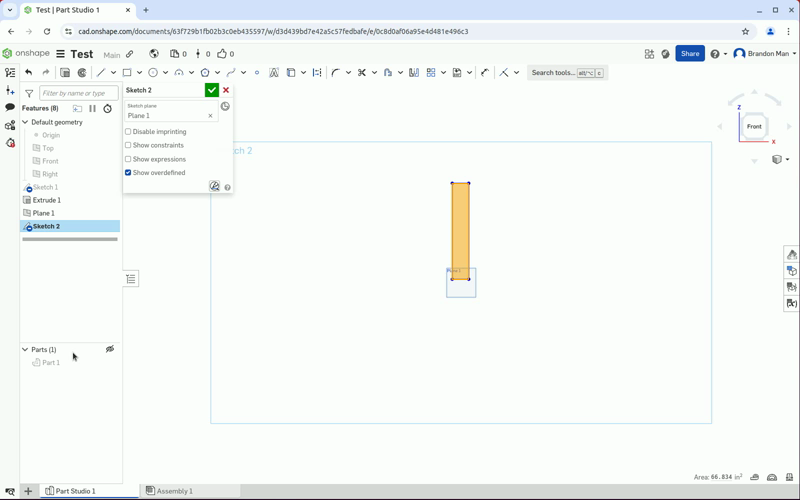
key(shift+e)
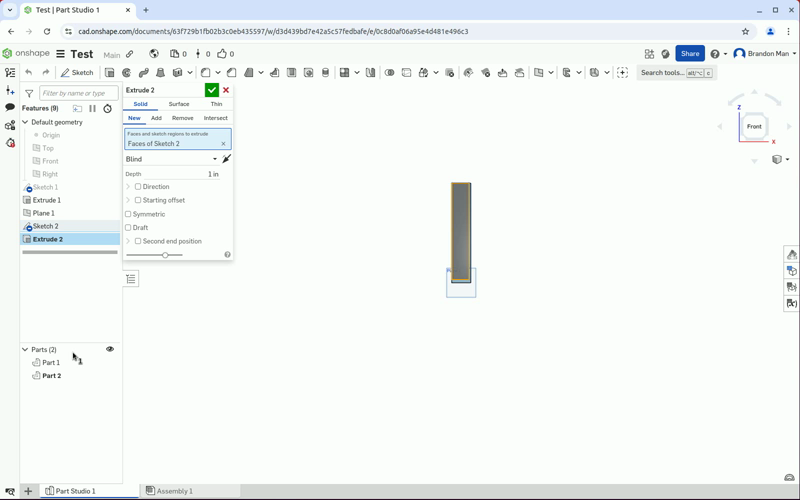
mouse_move(143, 106)
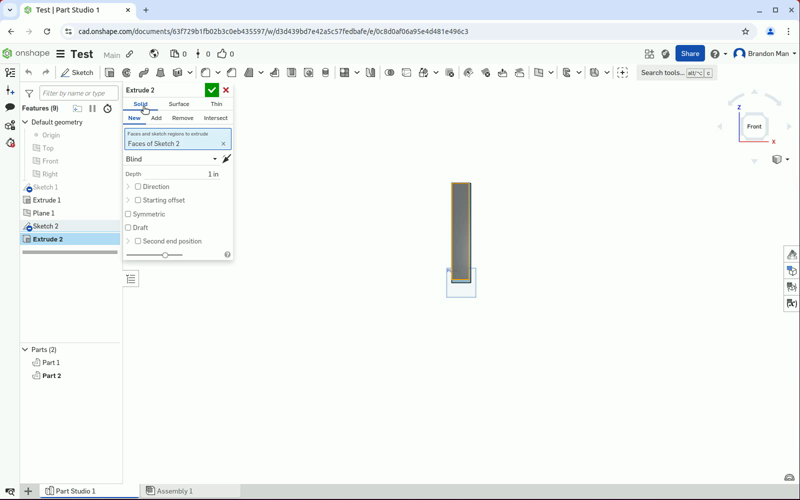
click(143, 106)
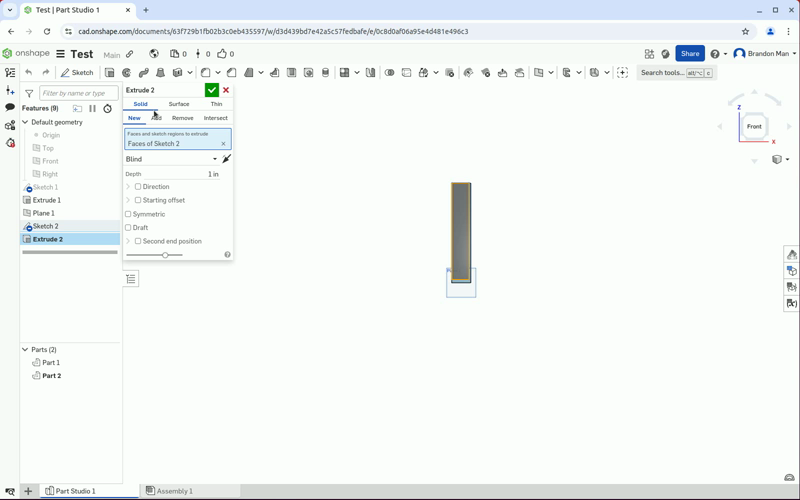
mouse_move(186, 120)
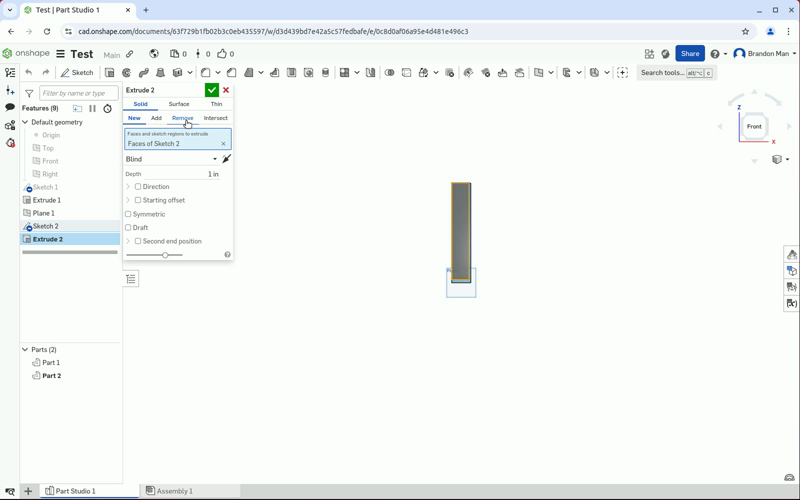
click(186, 120)
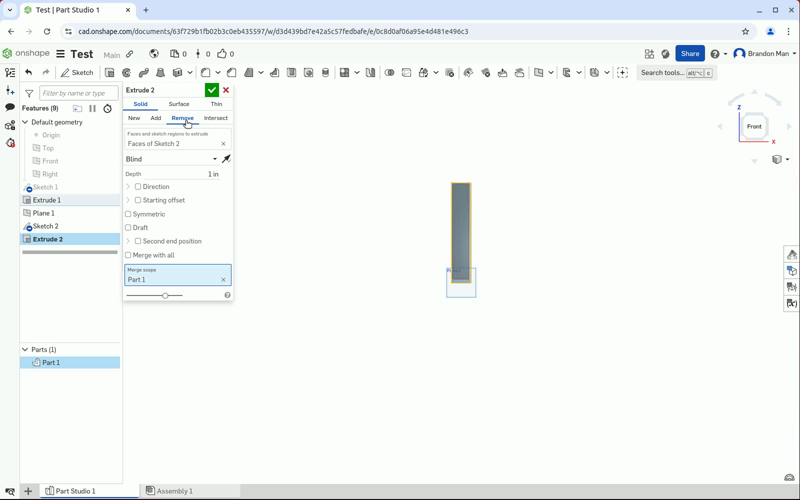
key(tab, 4)
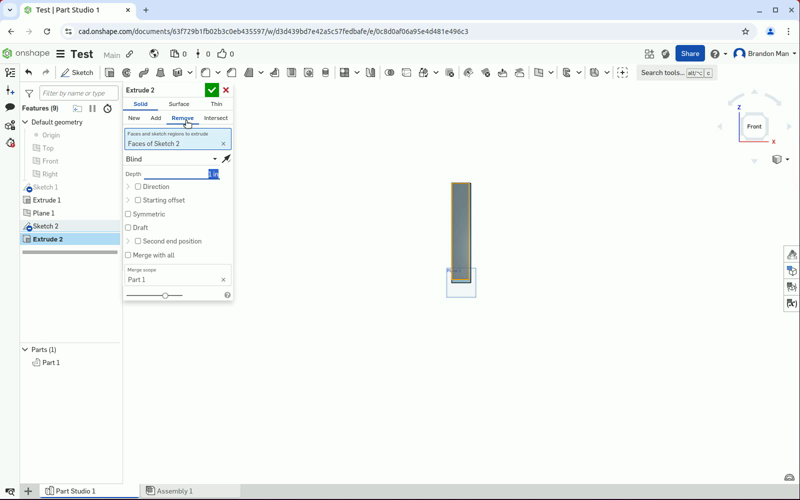
text(5.536)
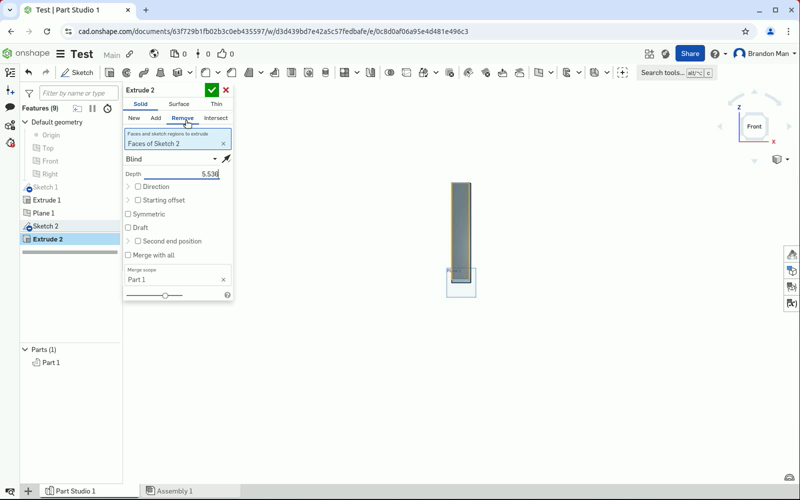
key(tab, 6)
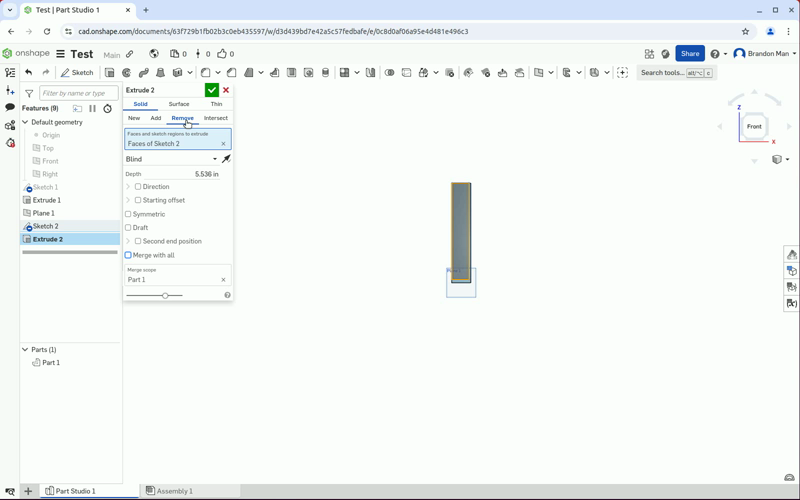
key(space)
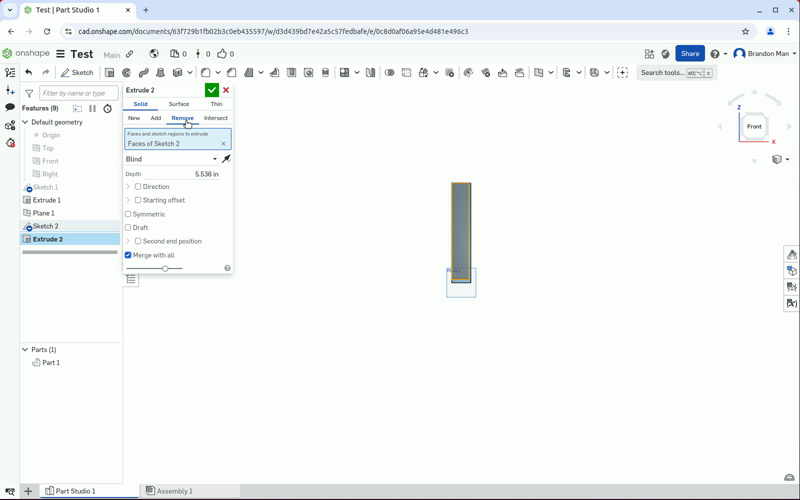
key(enter)
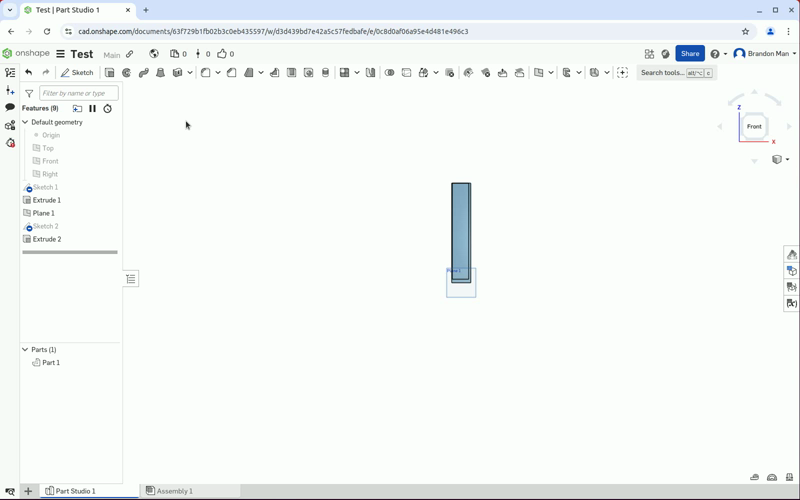
key(shift+h)
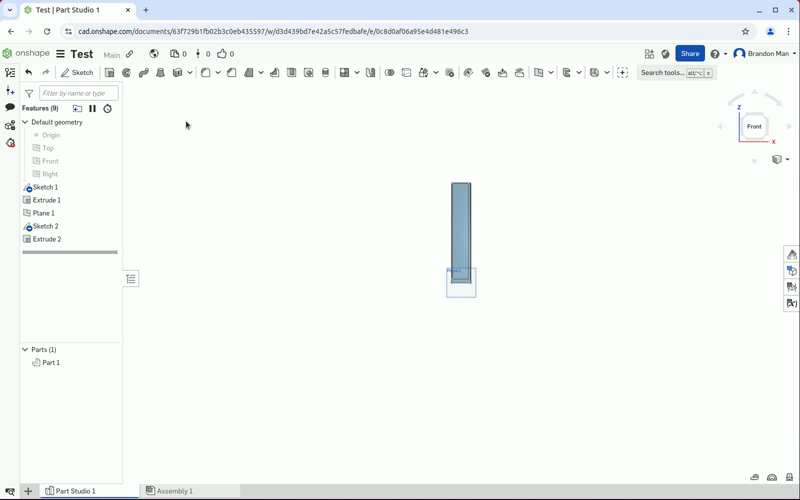
key(shift+h)
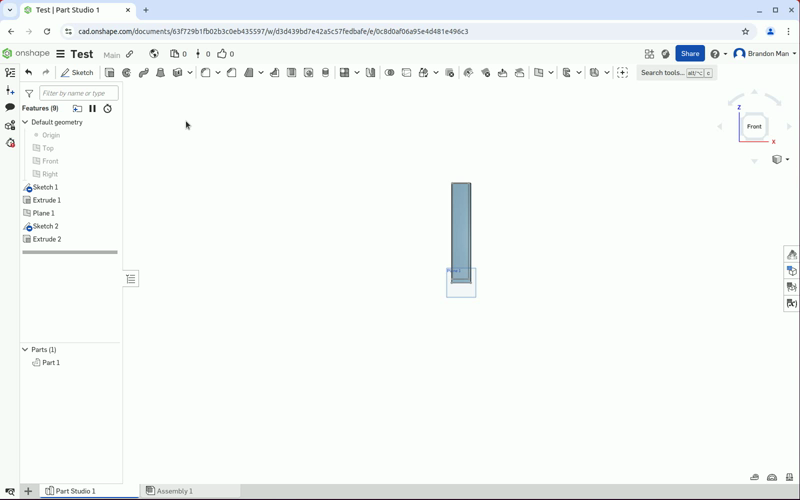
key(shift+7)
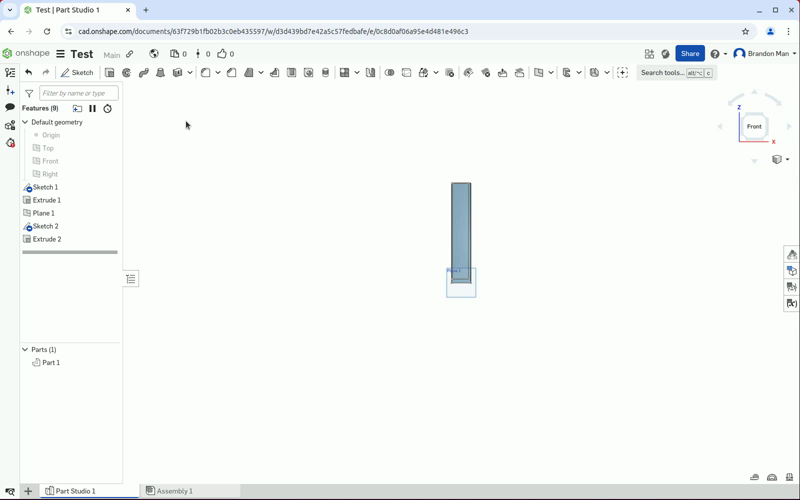
key(left, 2)
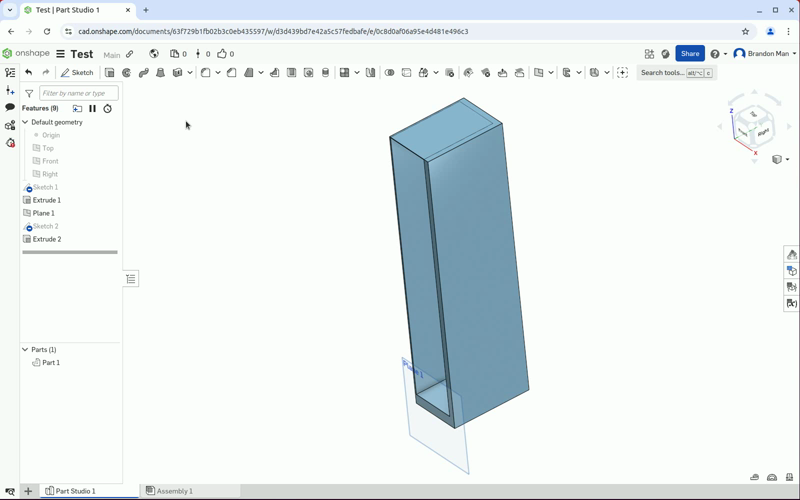
key(down, 2)
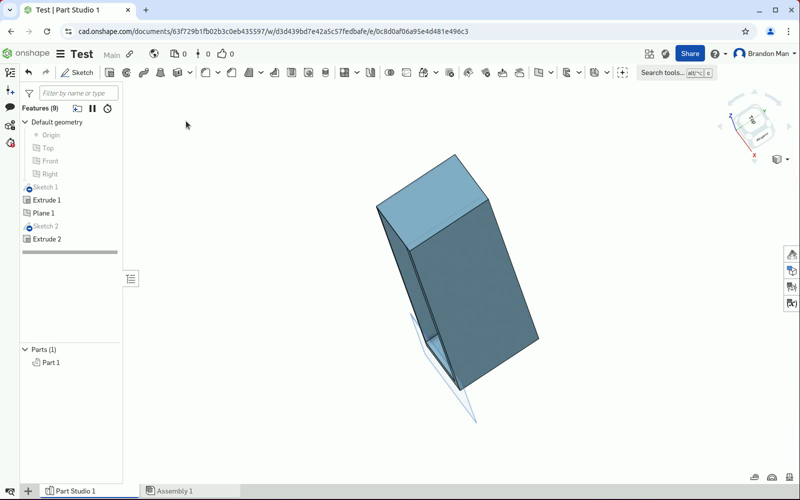
key(up, 2)
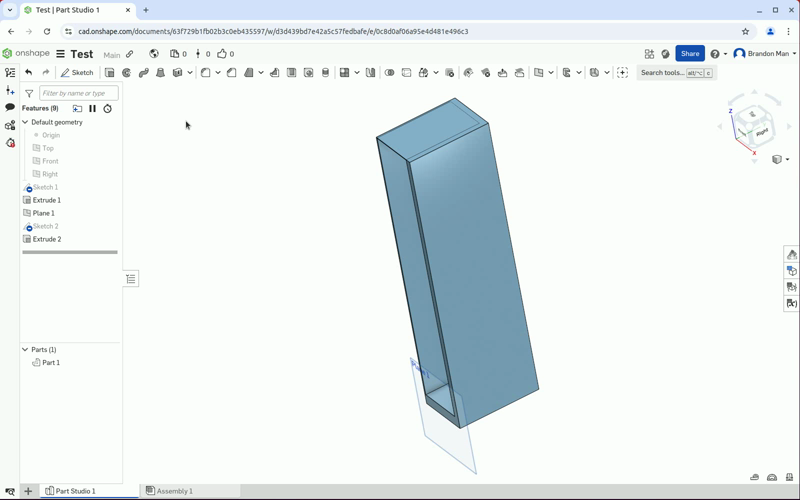
key(right, 2)
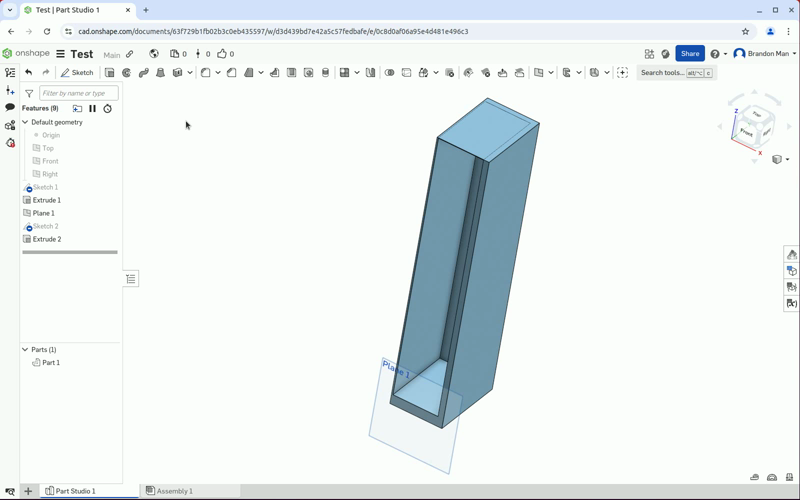
mouse_move(73, 189)
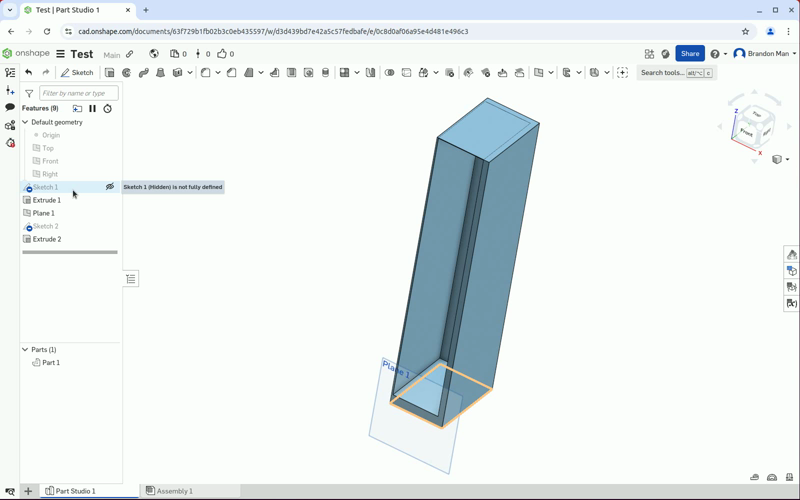
click(73, 189)